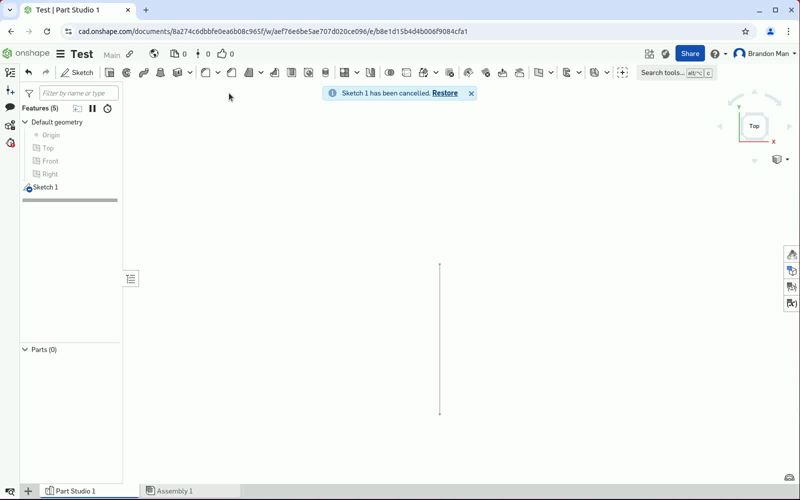
key(shift+h)
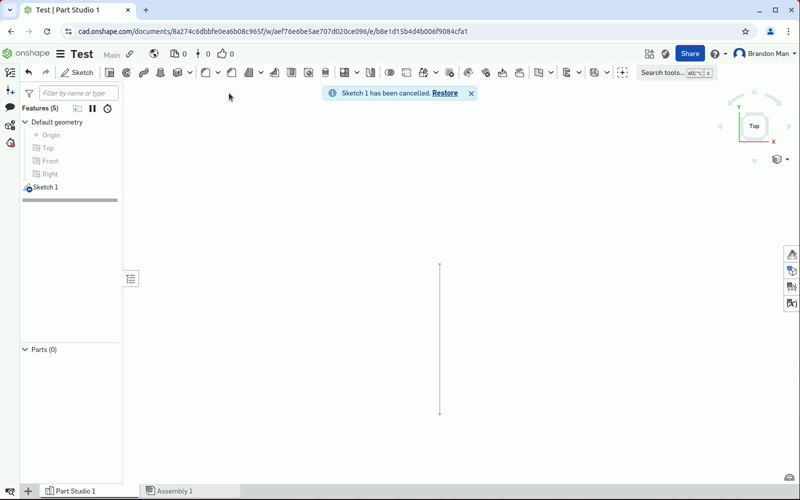
key(shift+s)
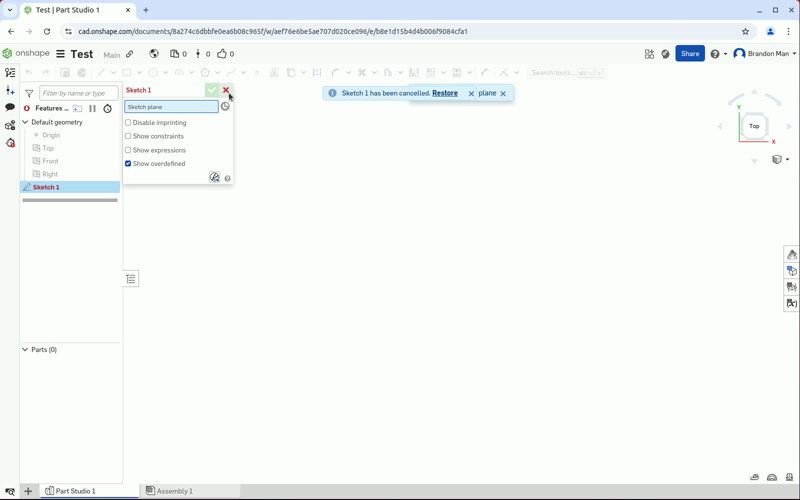
mouse_move(73, 150)
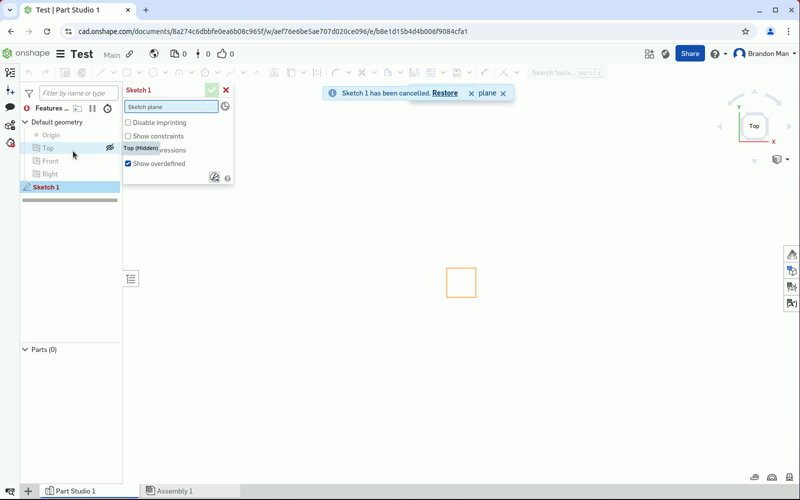
click(73, 150)
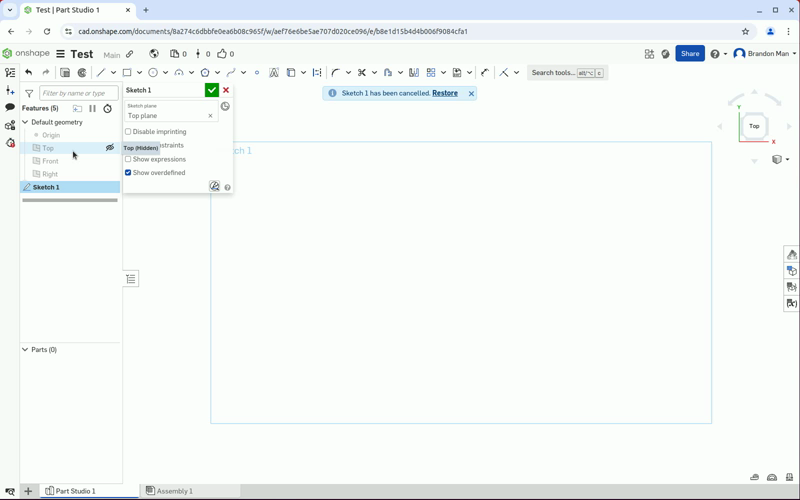
mouse_move(73, 352)
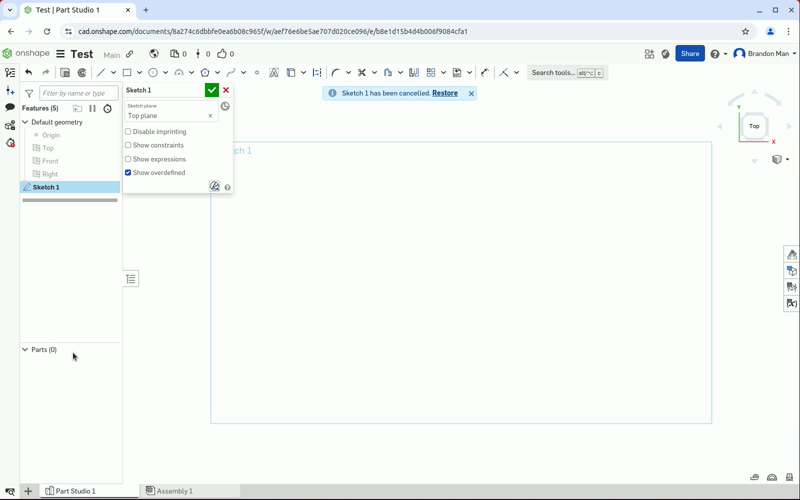
key(y)
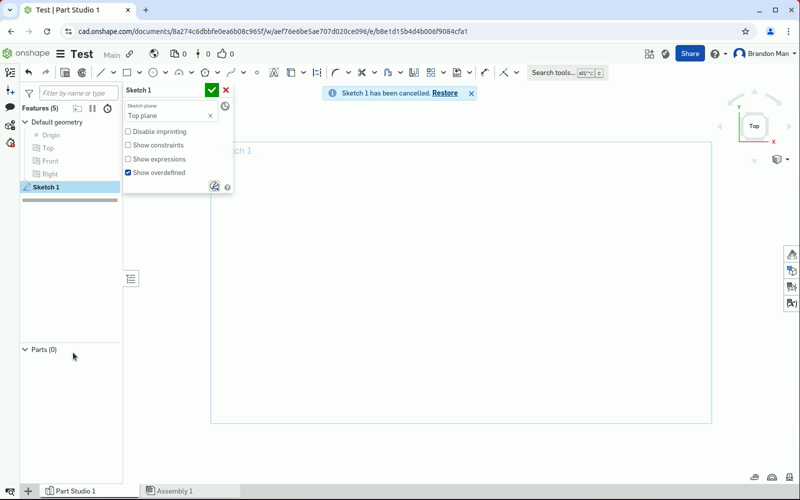
key(l)
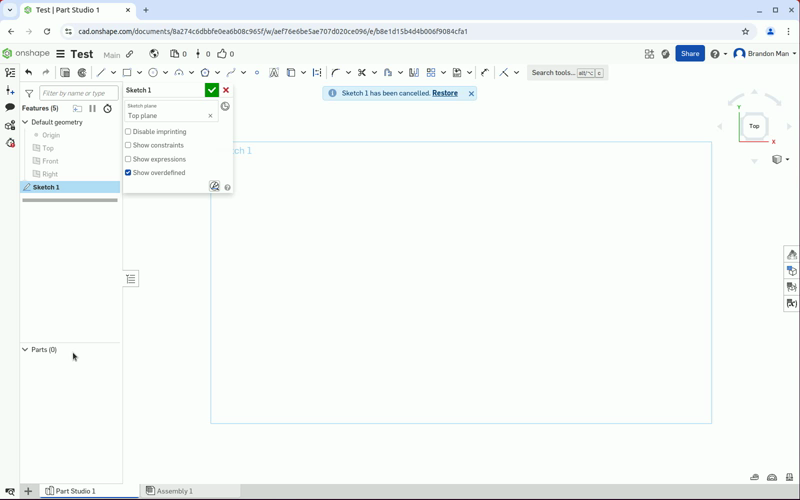
key_down(shift)
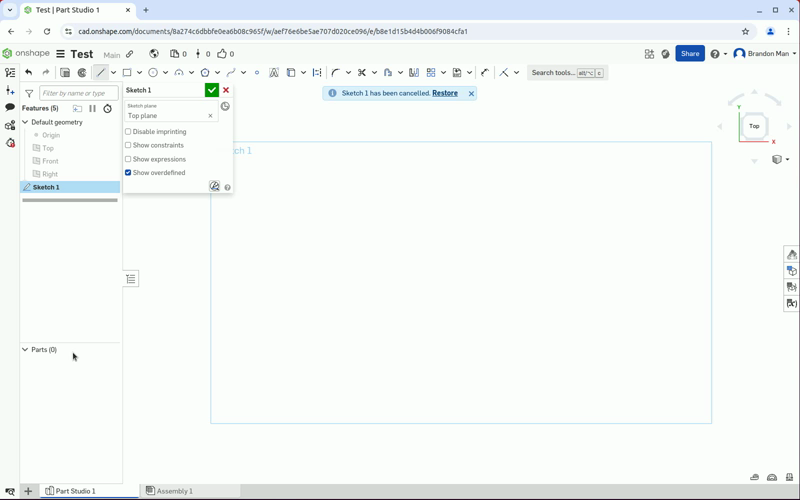
mouse_move(395, 324)
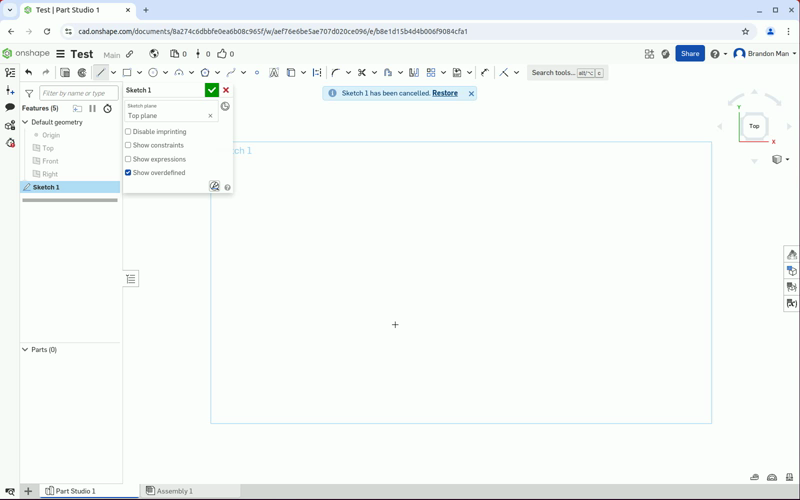
click(395, 324)
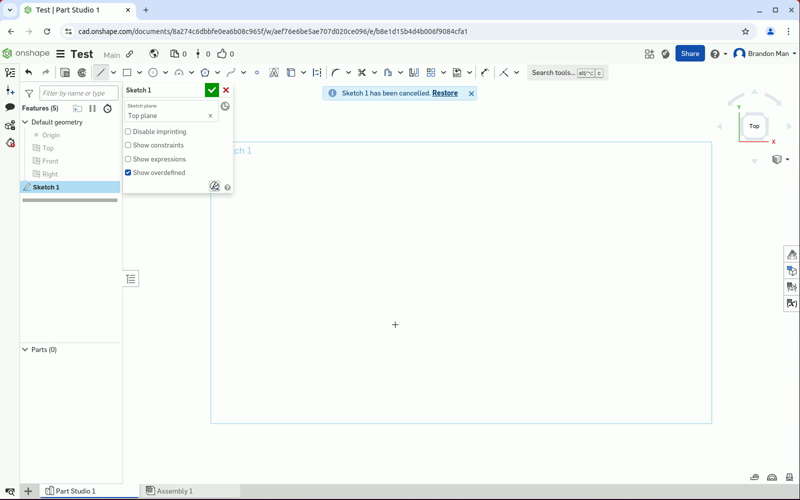
key_up(shift)
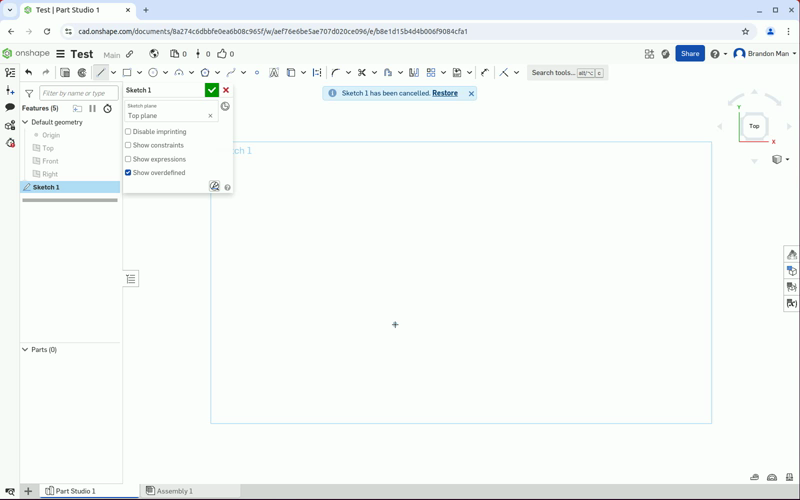
key_down(shift)
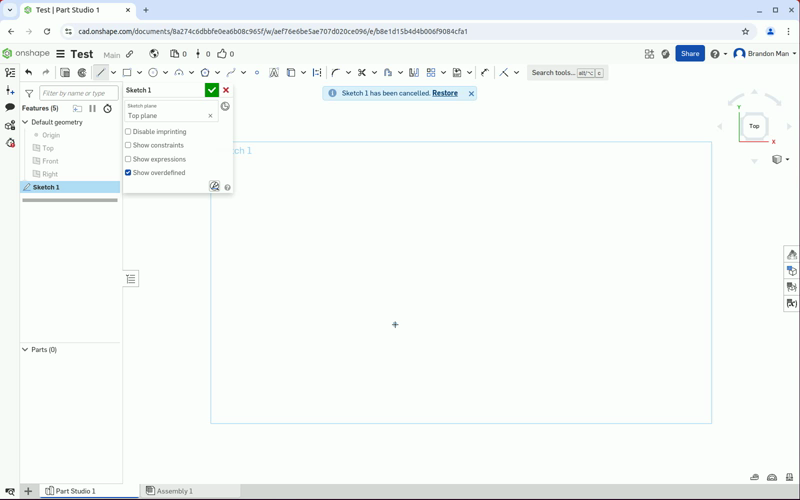
mouse_move(526, 324)
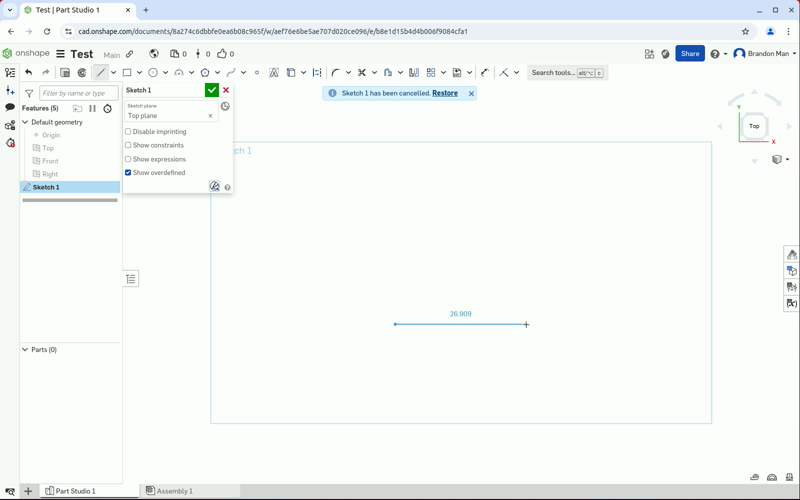
click(526, 324)
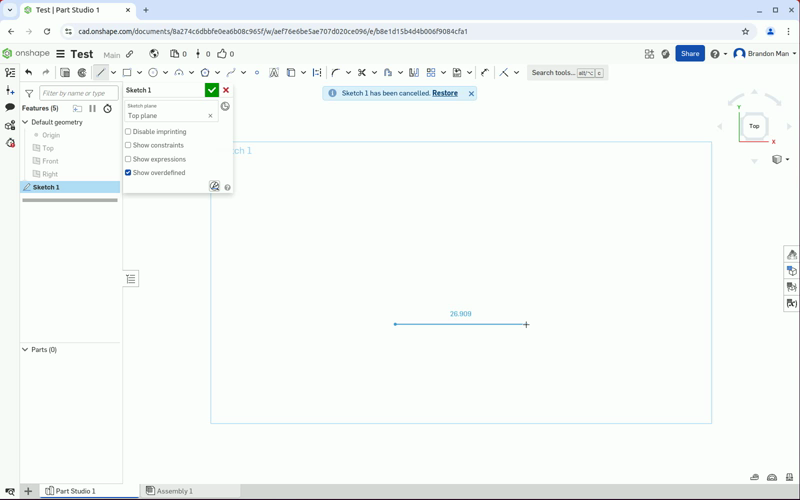
key_up(shift)
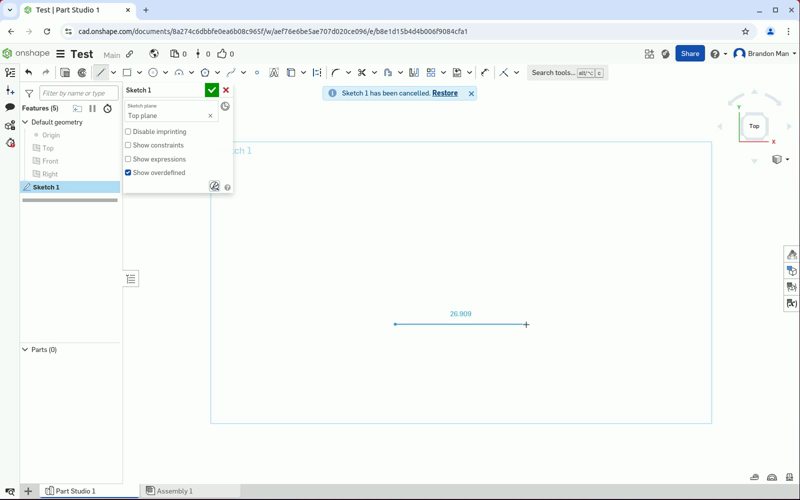
key_down(shift)
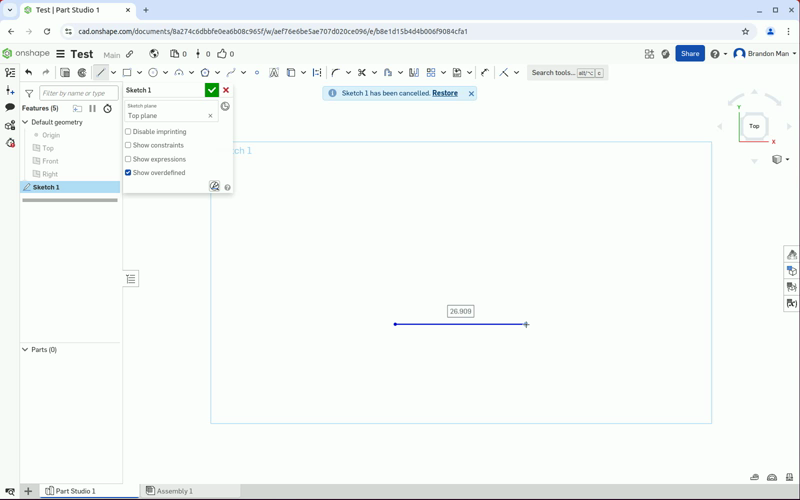
mouse_move(526, 242)
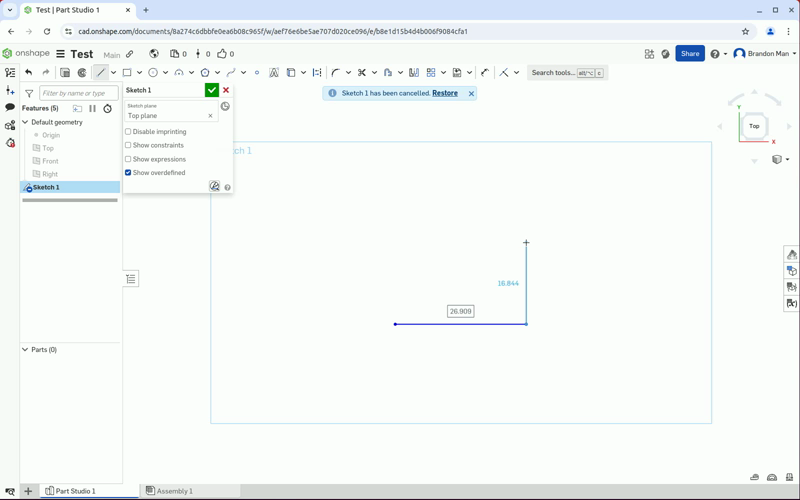
click(526, 242)
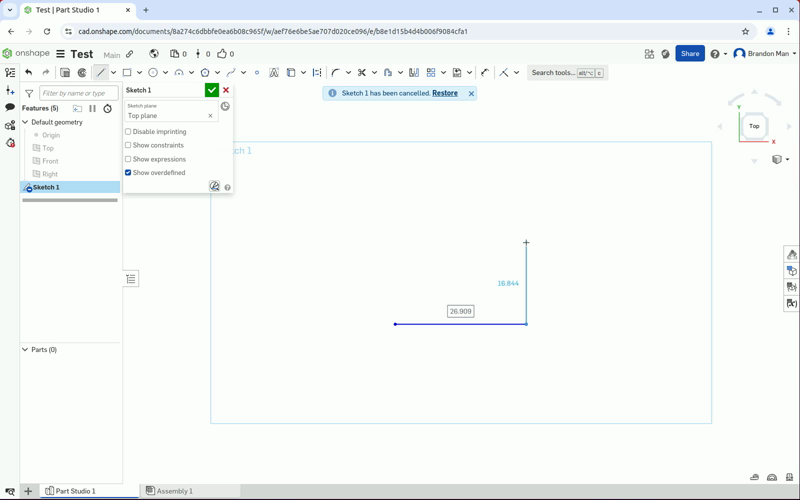
key_up(shift)
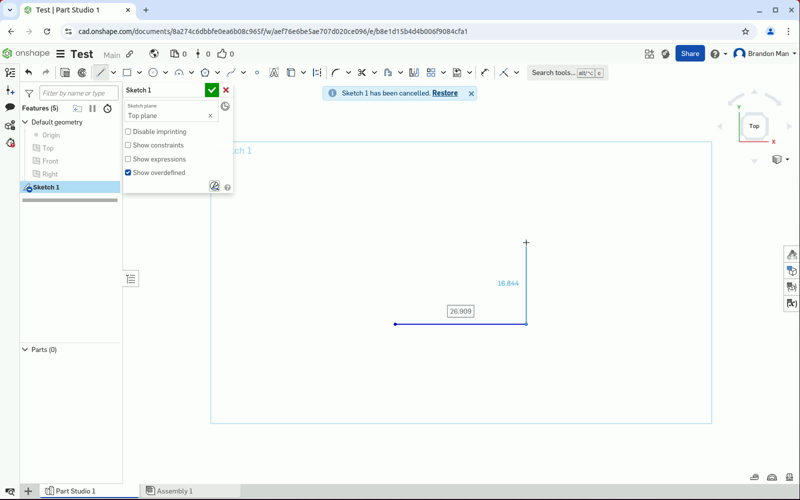
key_down(shift)
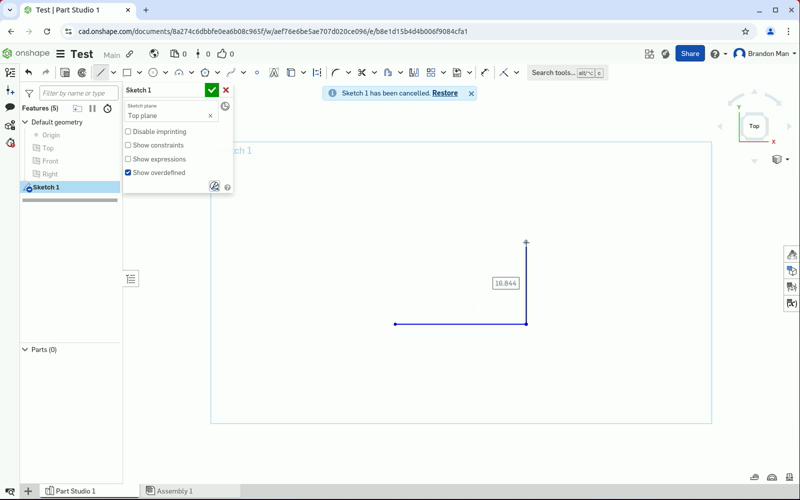
mouse_move(395, 242)
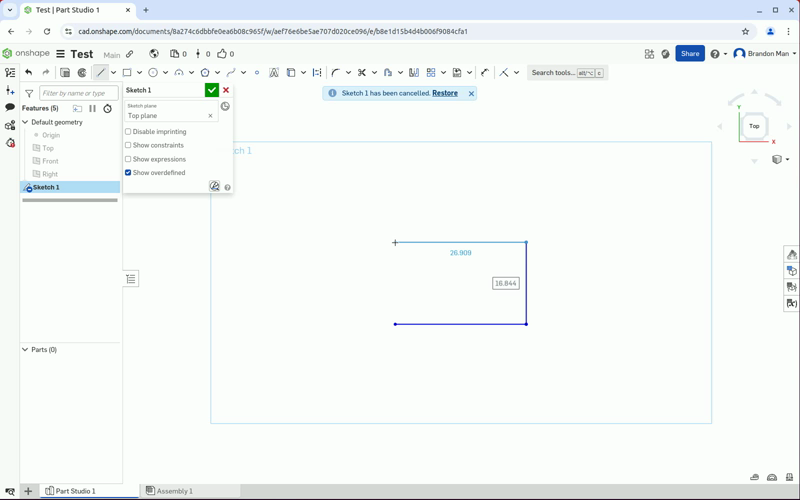
click(395, 242)
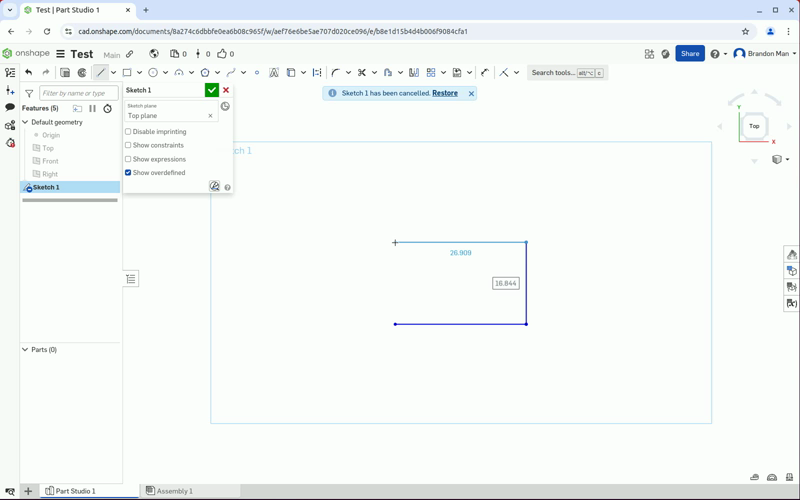
key_up(shift)
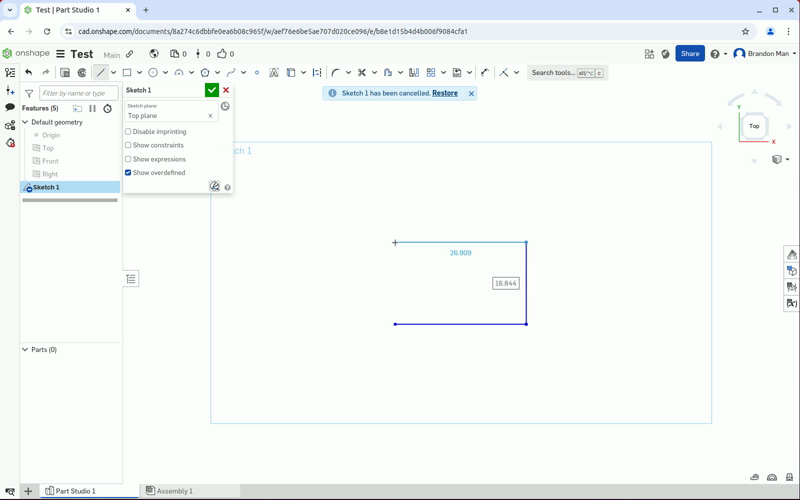
key_down(shift)
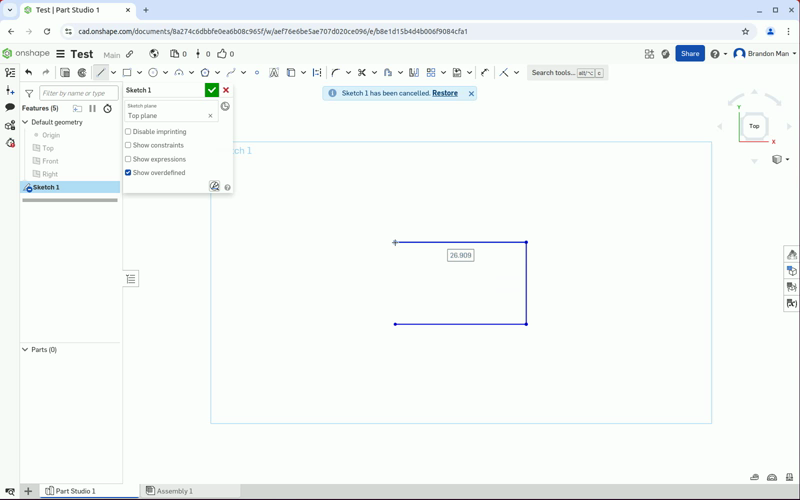
mouse_move(395, 324)
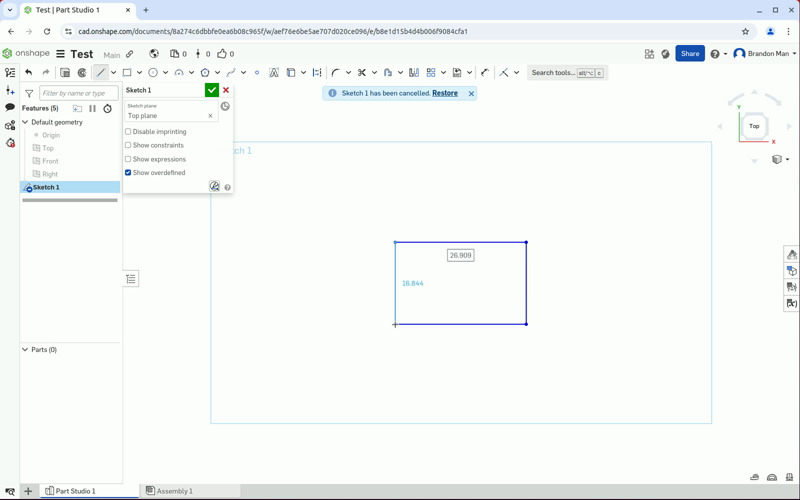
key_up(shift)
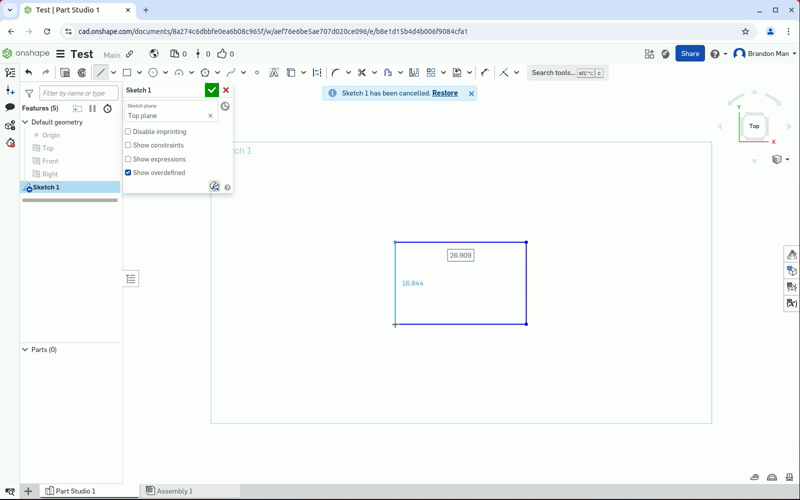
click(395, 324)
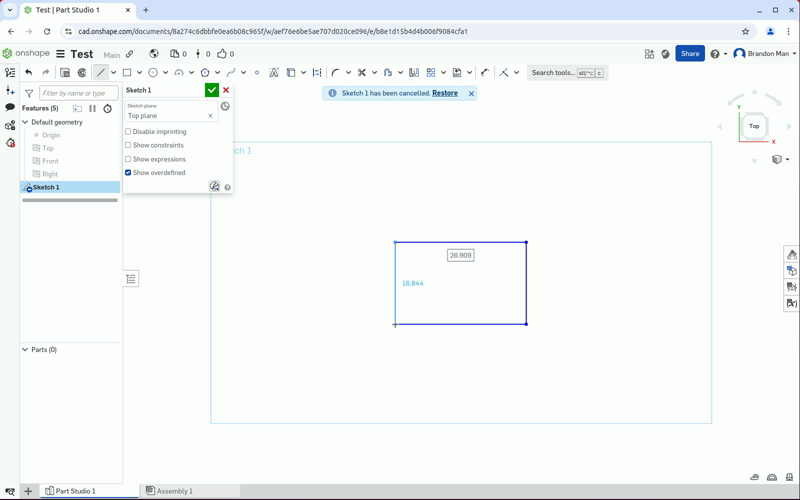
key(esc)
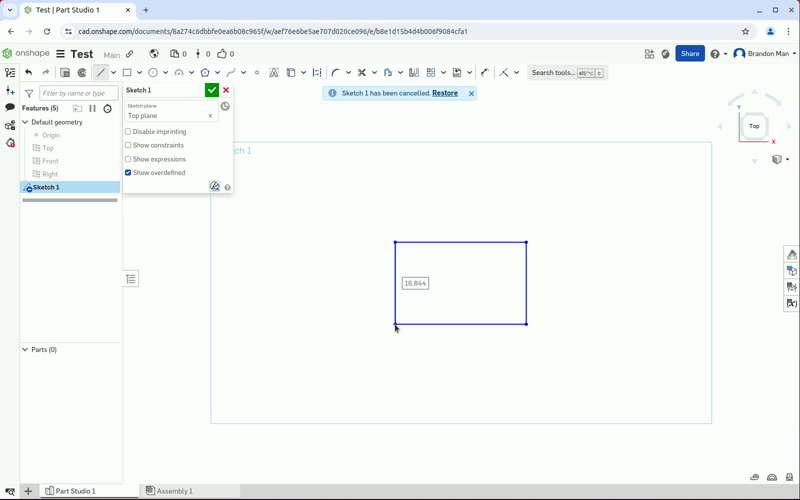
mouse_move(416, 261)
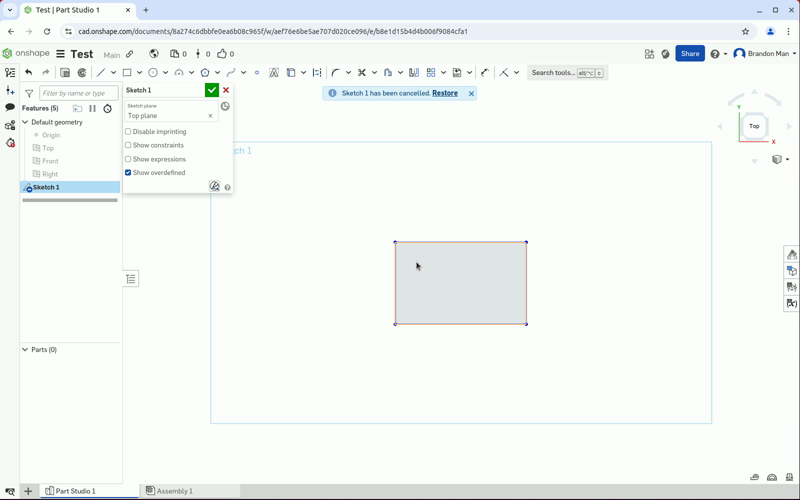
click(416, 261)
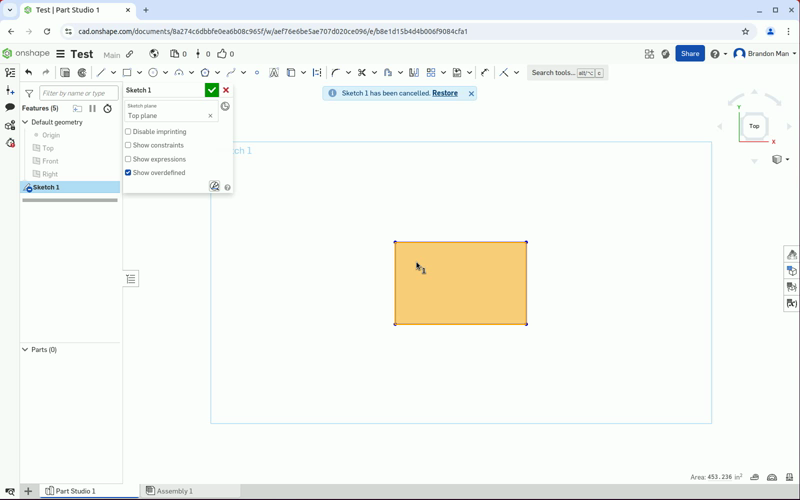
mouse_move(73, 352)
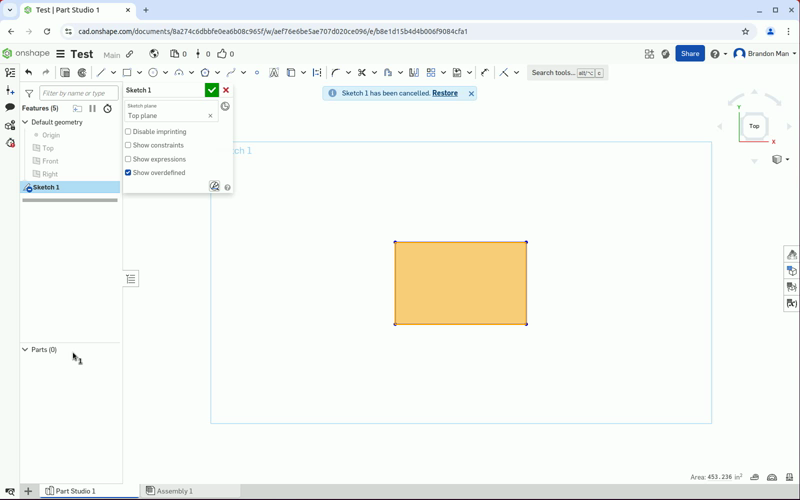
key(shift+y)
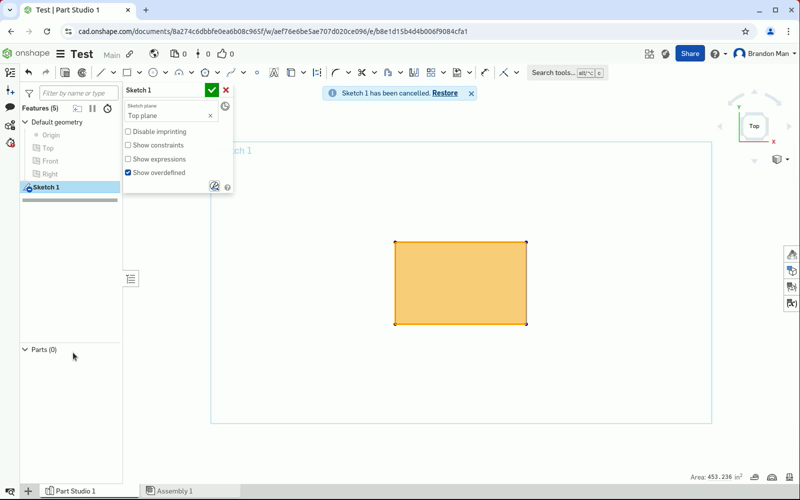
key(shift+e)
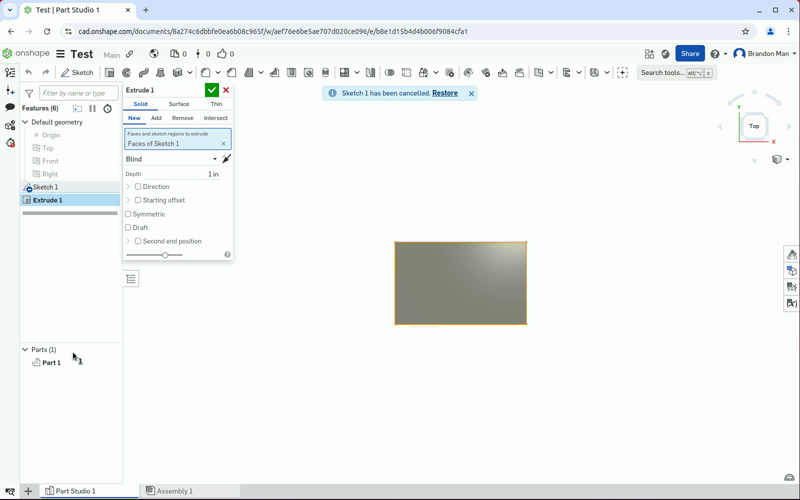
mouse_move(143, 106)
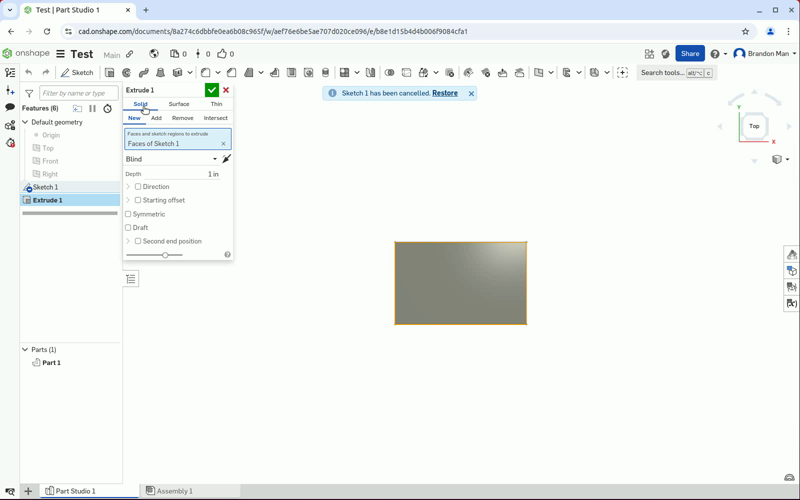
click(143, 106)
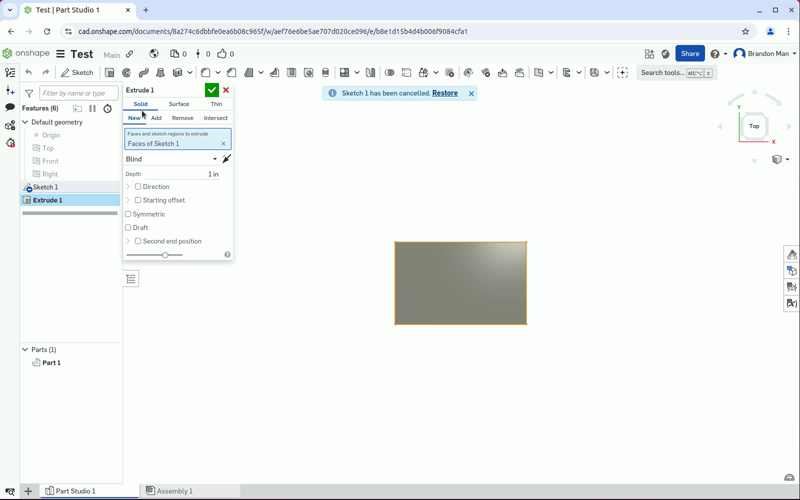
mouse_move(137, 120)
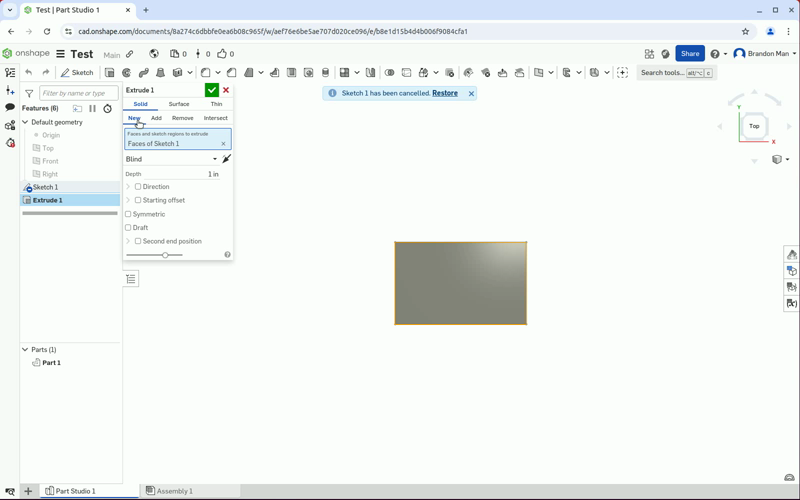
click(137, 120)
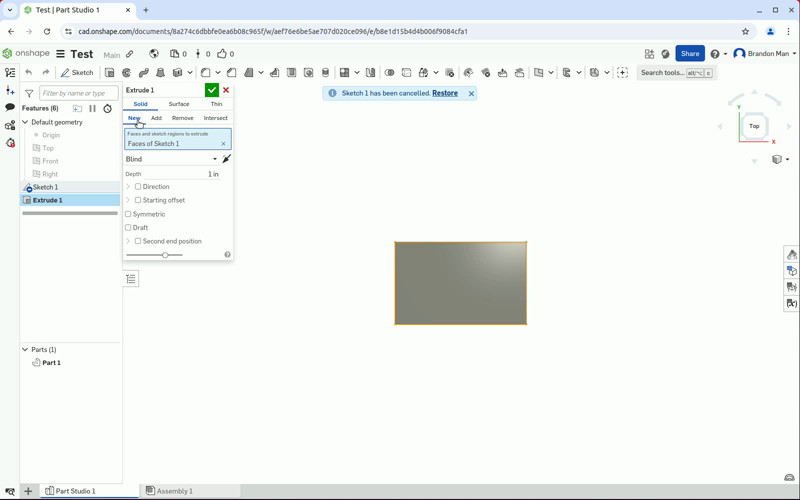
key(tab, 4)
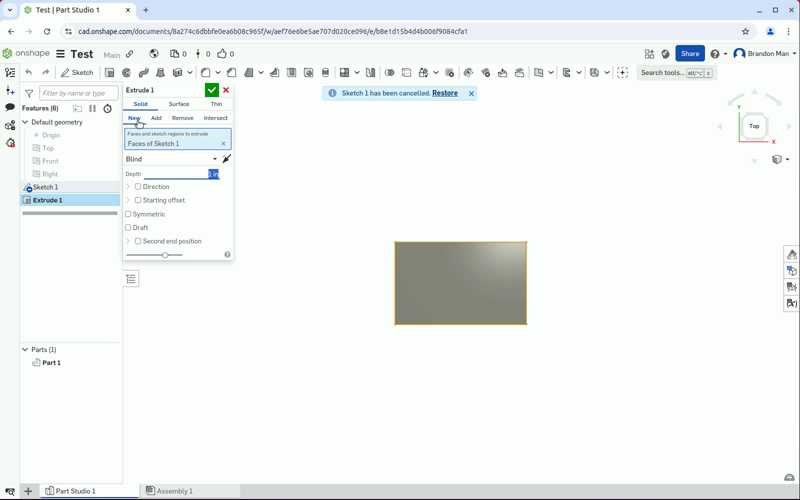
text(2.166)
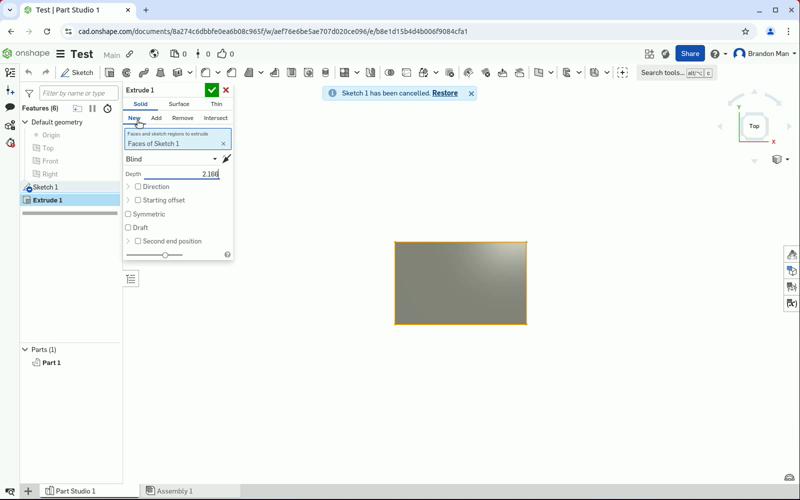
key(enter)
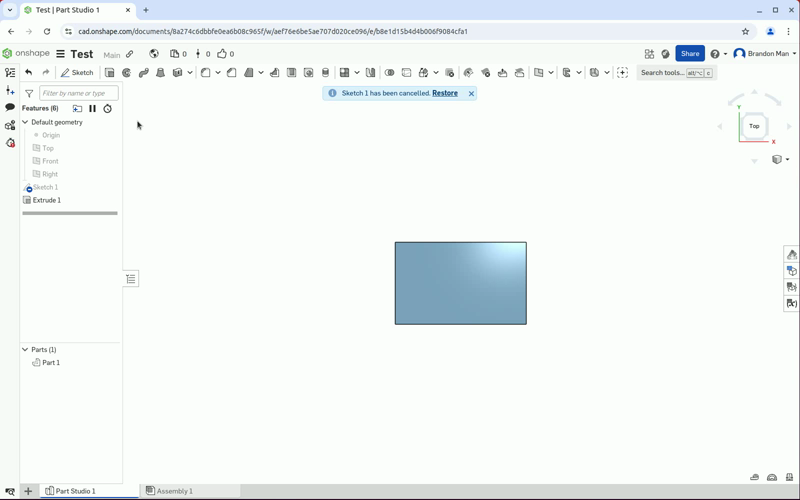
key(shift+h)
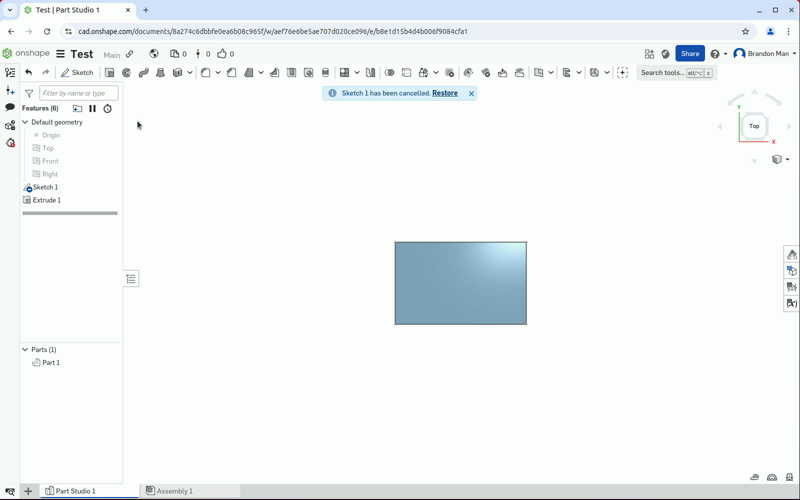
key(shift+h)
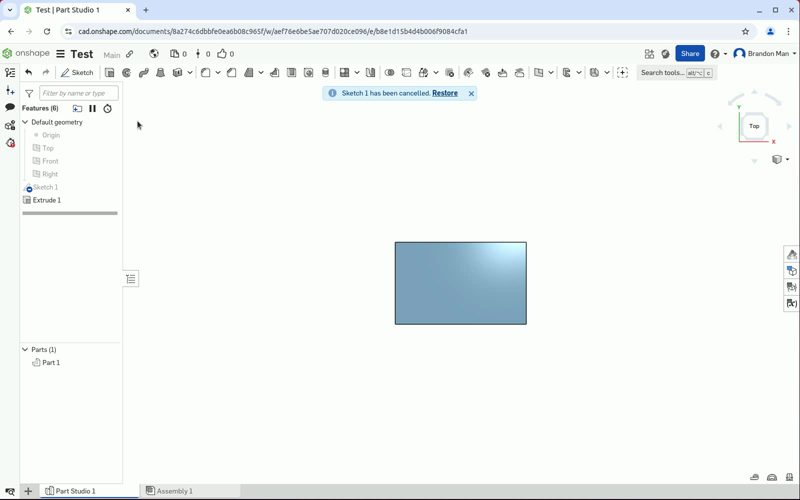
mouse_move(73, 189)
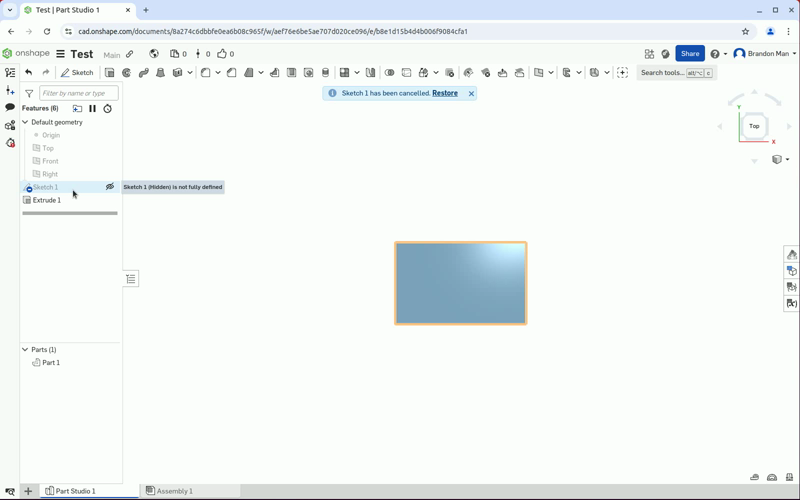
click(73, 189)
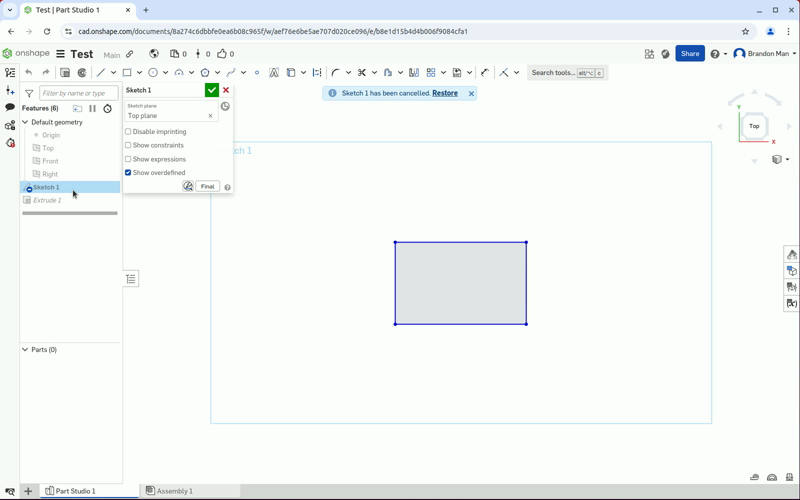
mouse_move(229, 92)
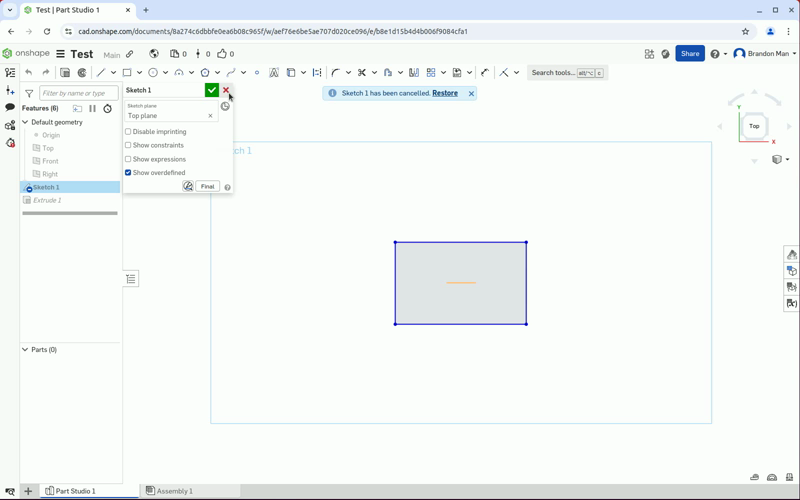
click(229, 92)
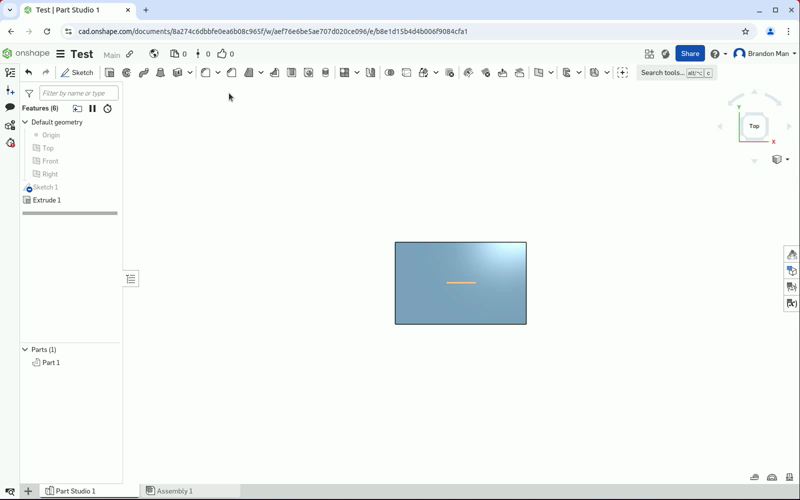
mouse_move(541, 75)
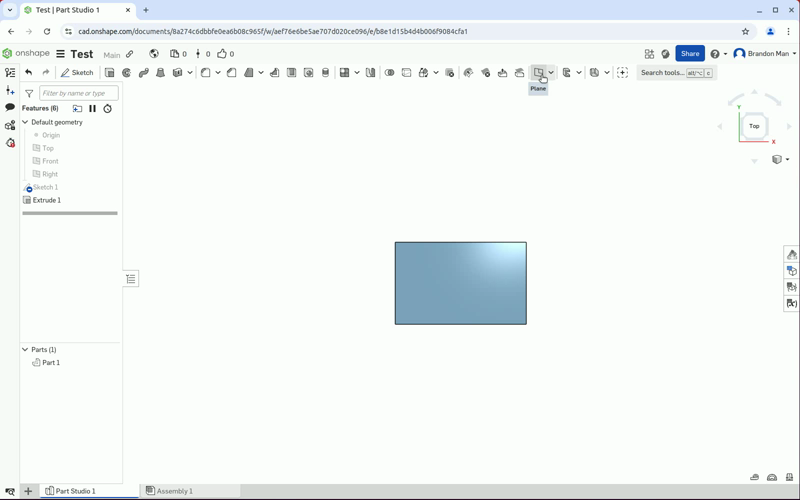
click(541, 75)
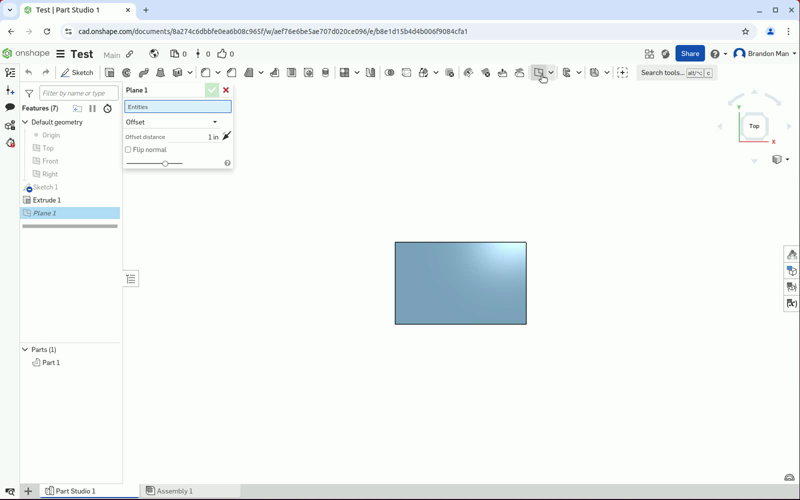
mouse_move(73, 150)
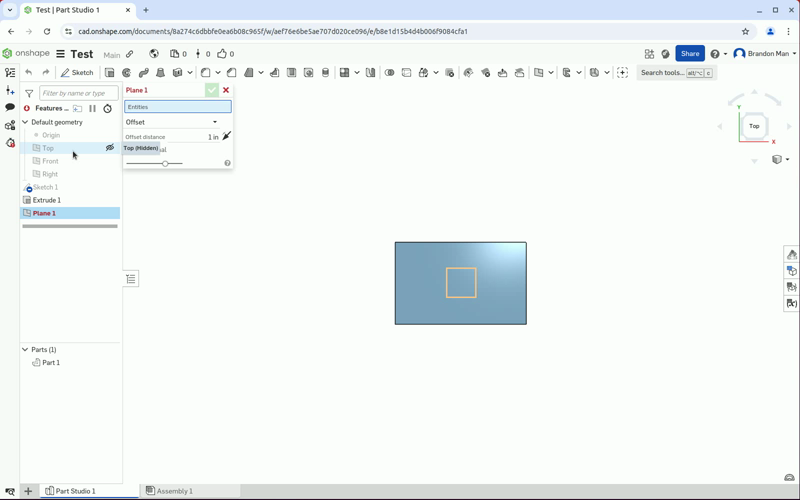
click(73, 150)
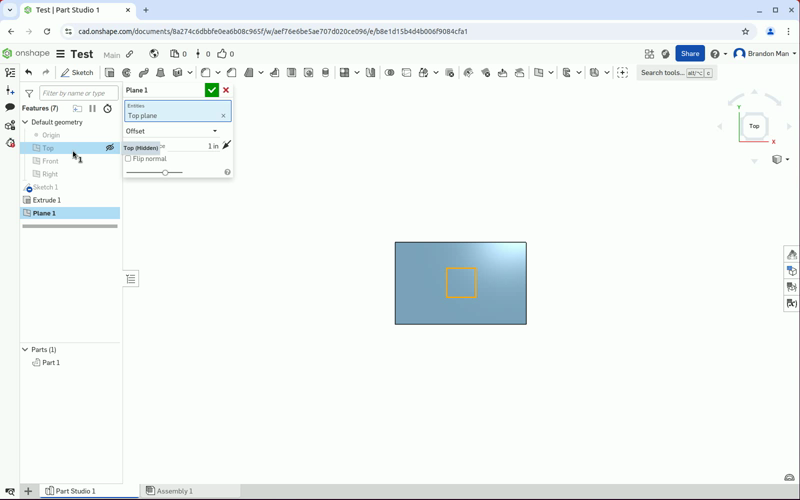
key(tab, 2)
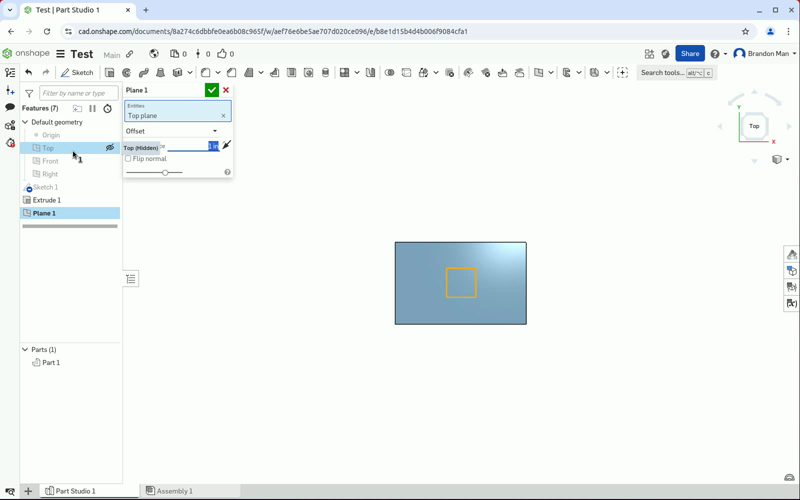
text(2.157)
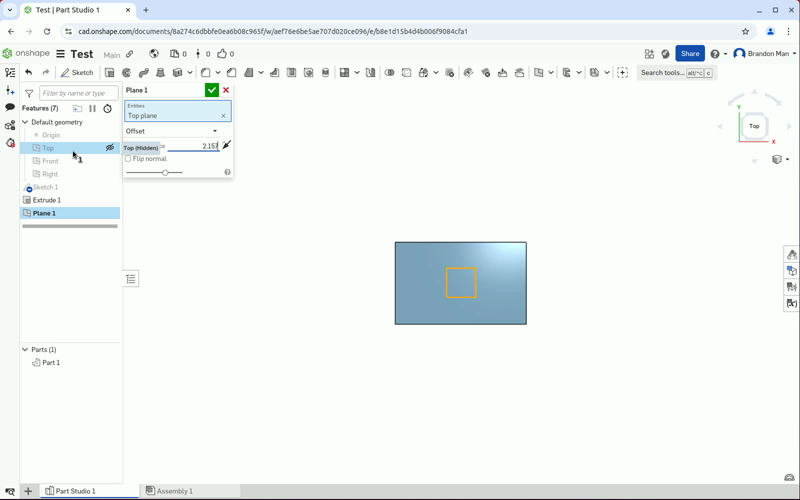
key(enter, 2)
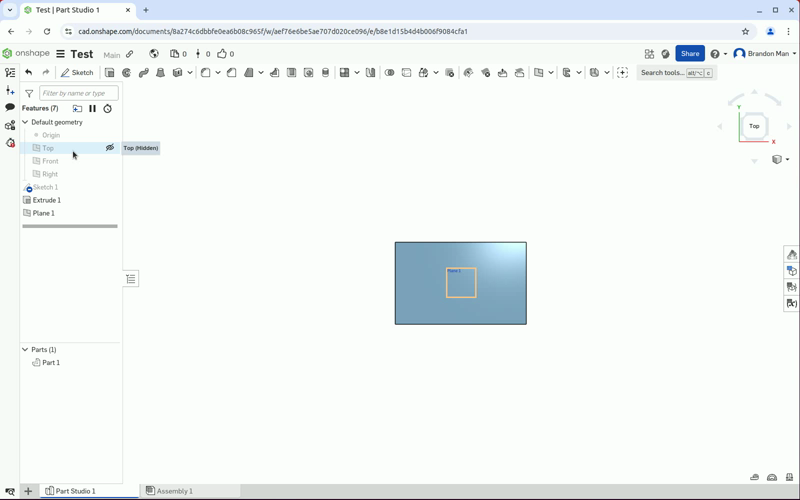
key(shift+s)
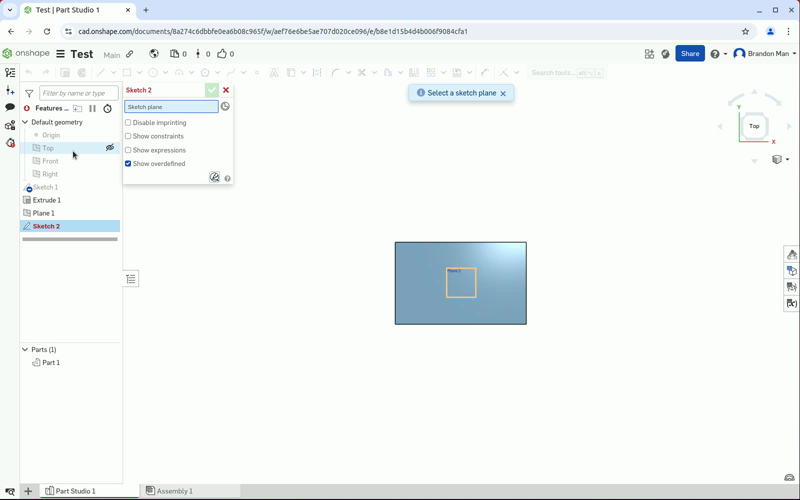
mouse_move(73, 215)
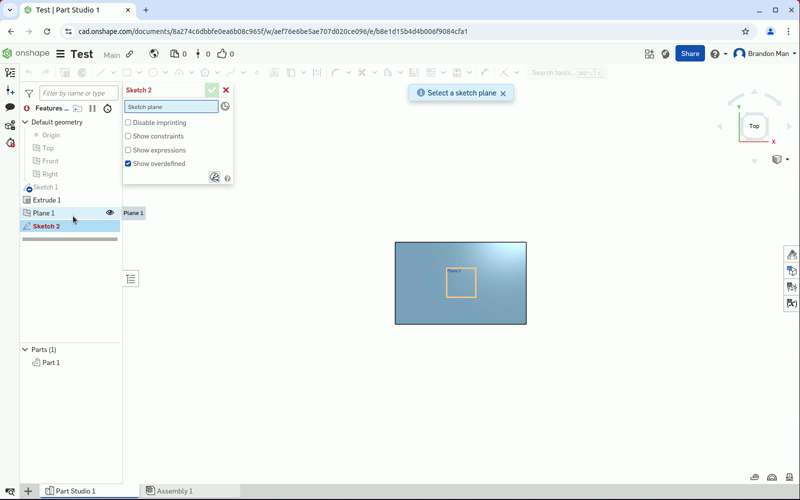
click(73, 215)
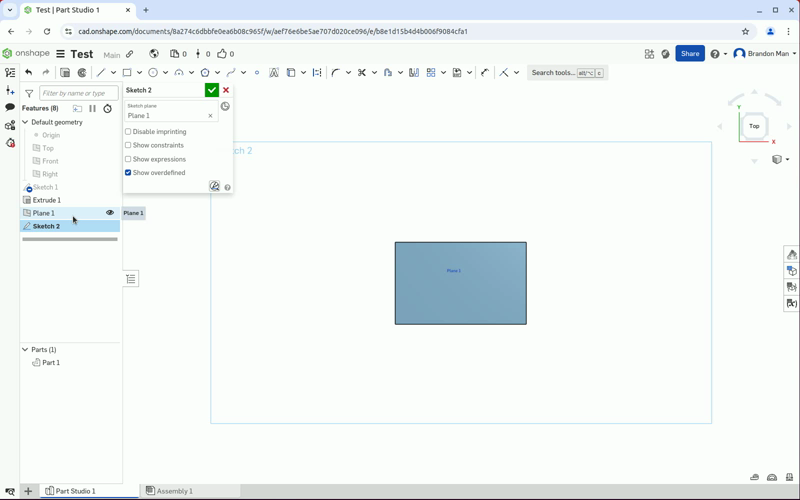
mouse_move(73, 352)
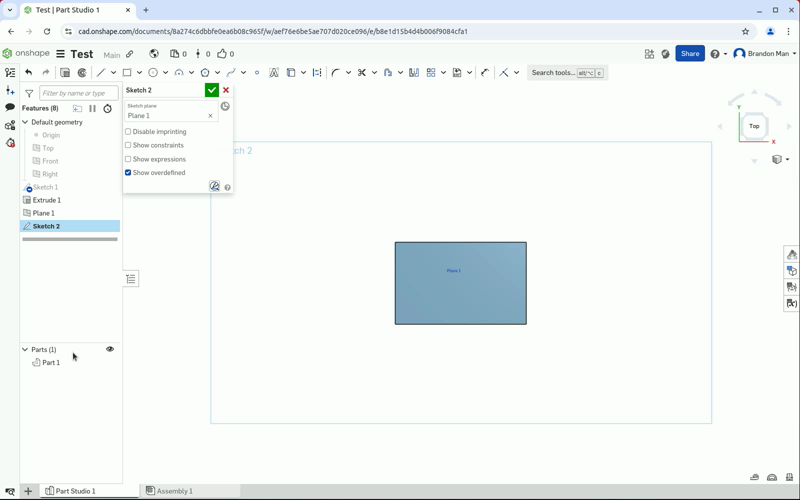
key(y)
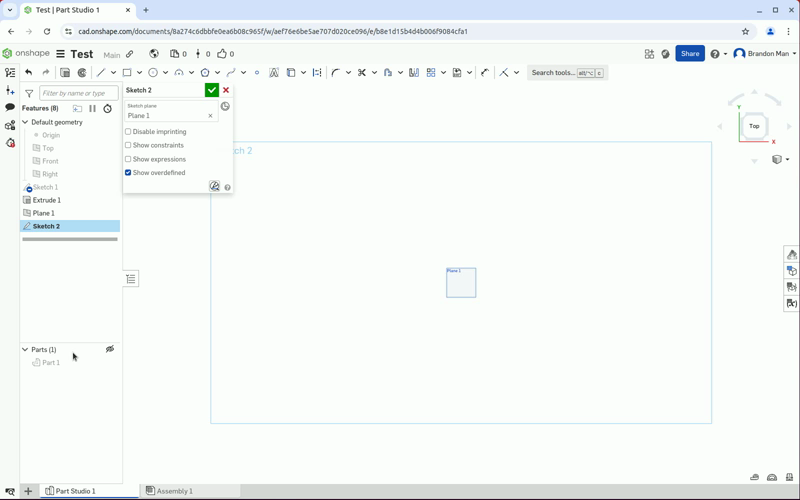
key(l)
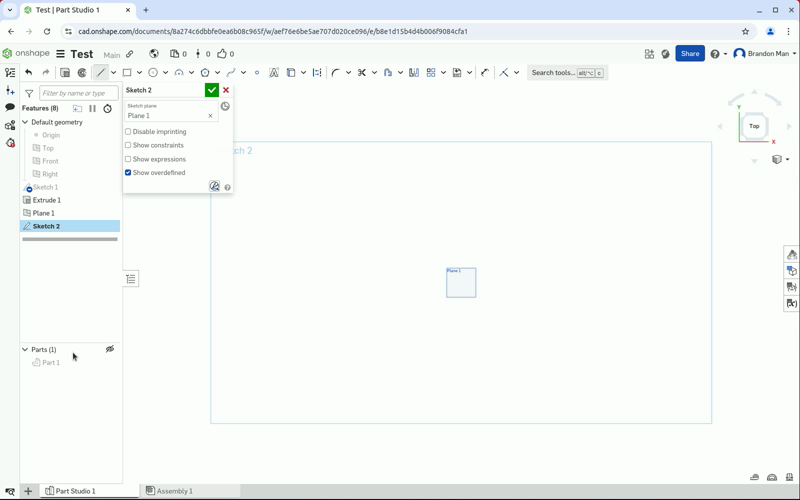
key_down(shift)
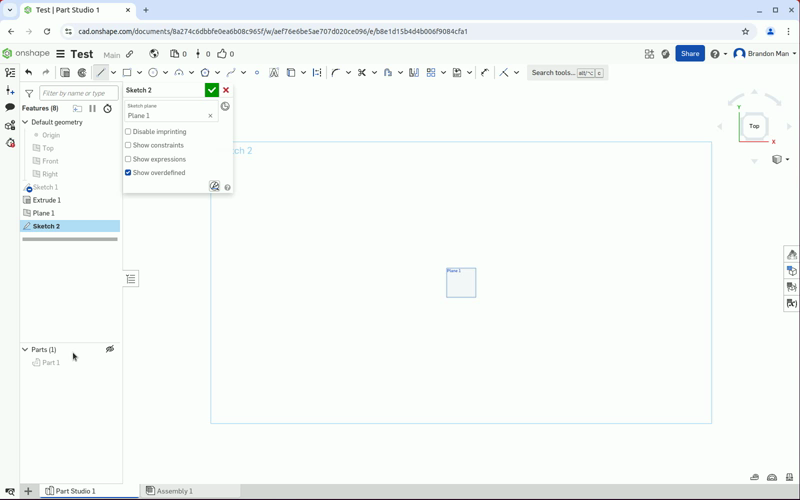
mouse_move(401, 319)
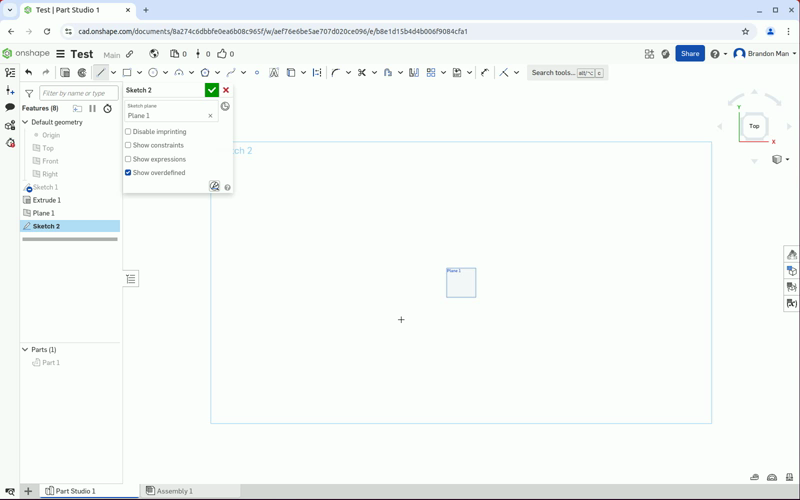
click(401, 319)
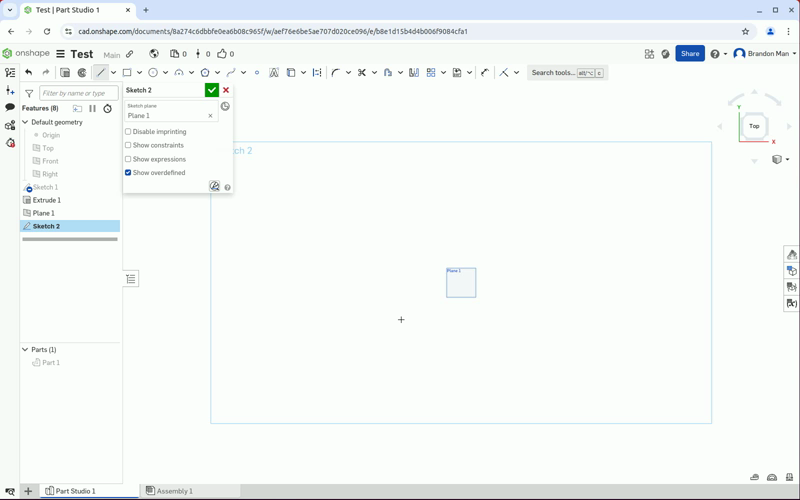
key_up(shift)
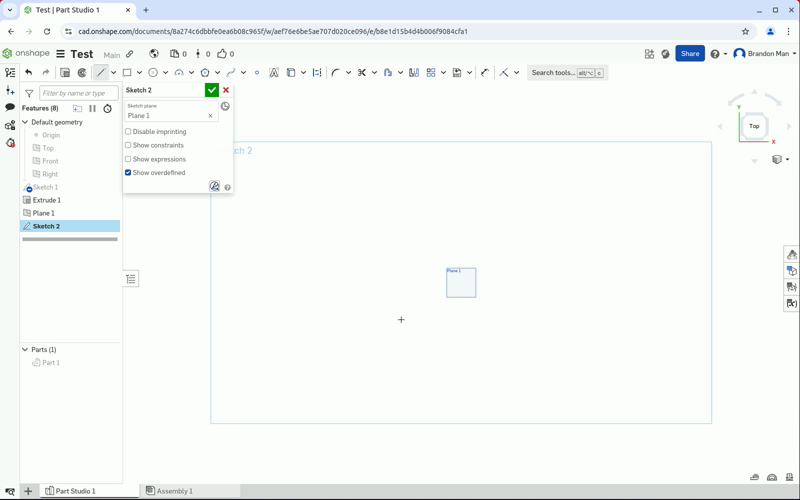
key_down(shift)
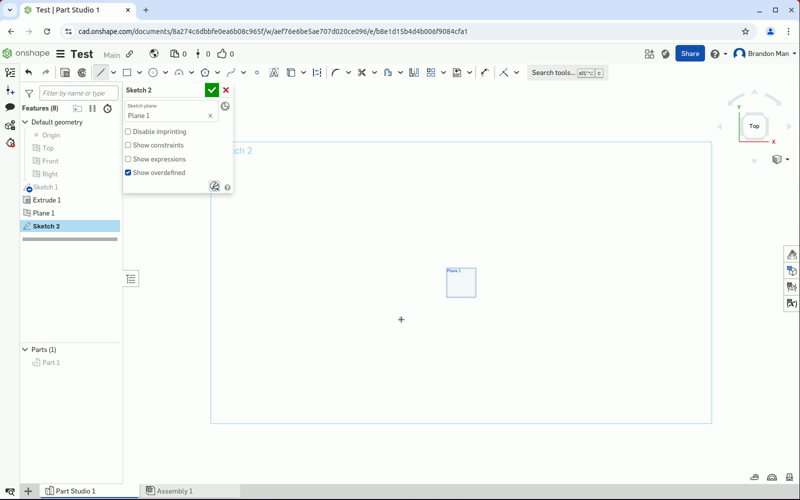
mouse_move(521, 319)
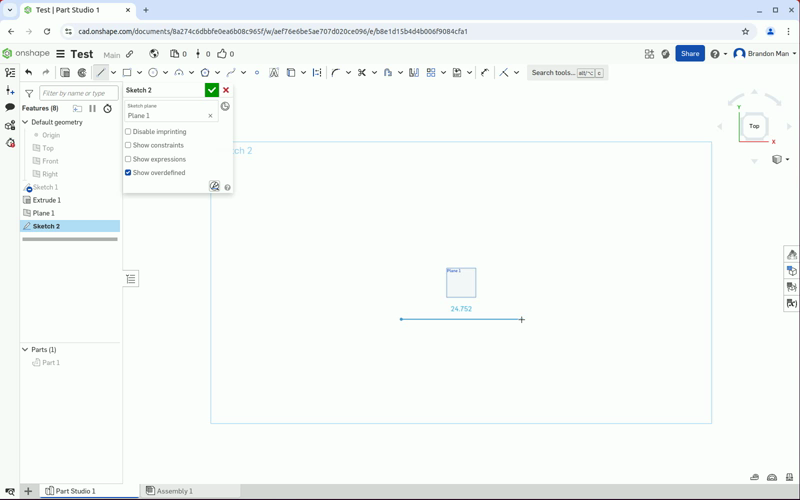
click(521, 319)
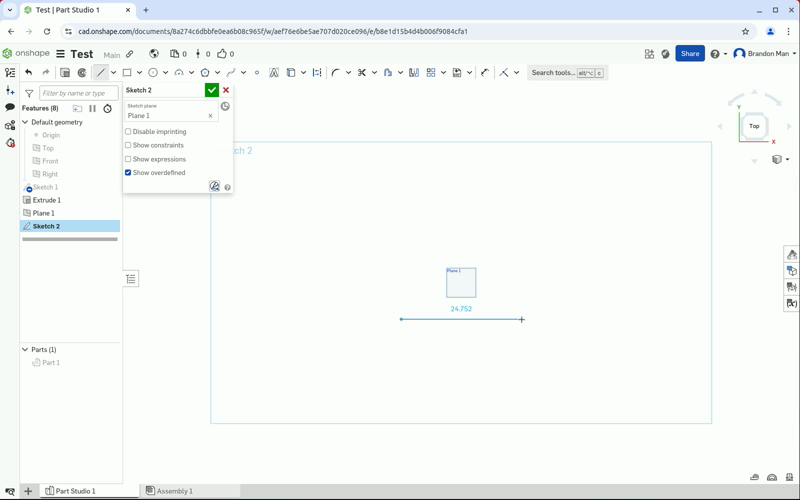
key_up(shift)
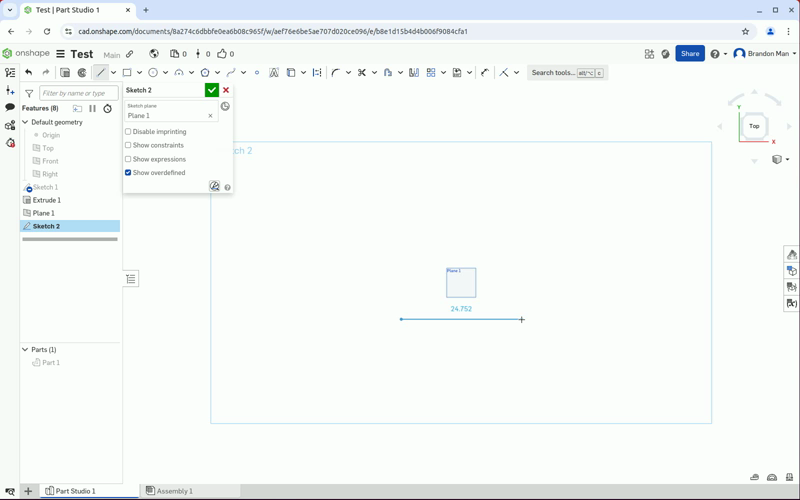
key_down(shift)
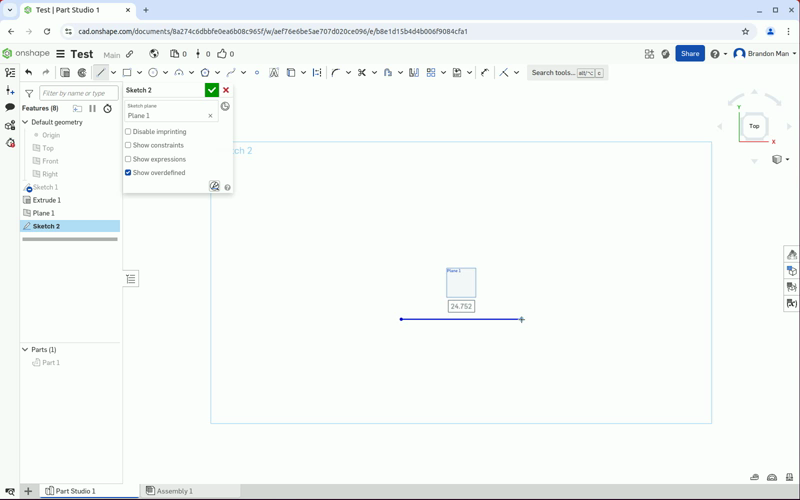
mouse_move(521, 248)
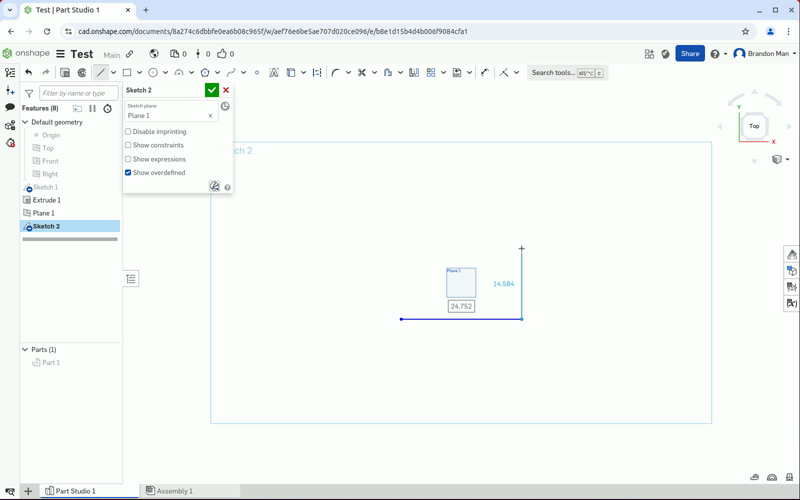
click(521, 248)
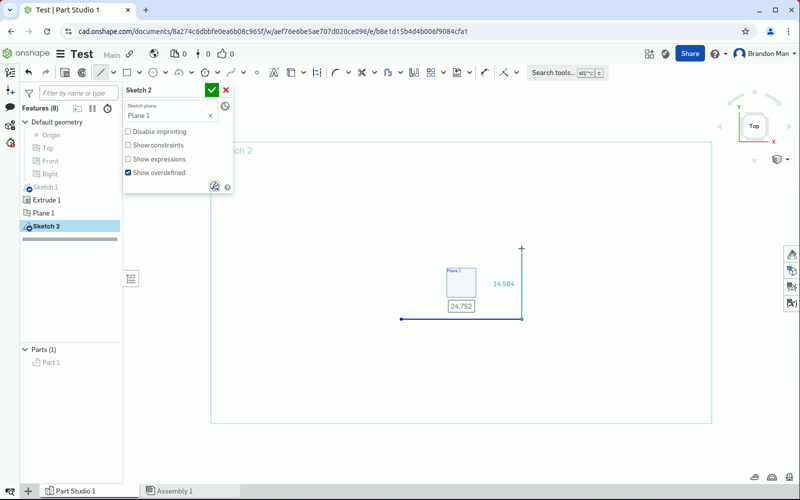
key_up(shift)
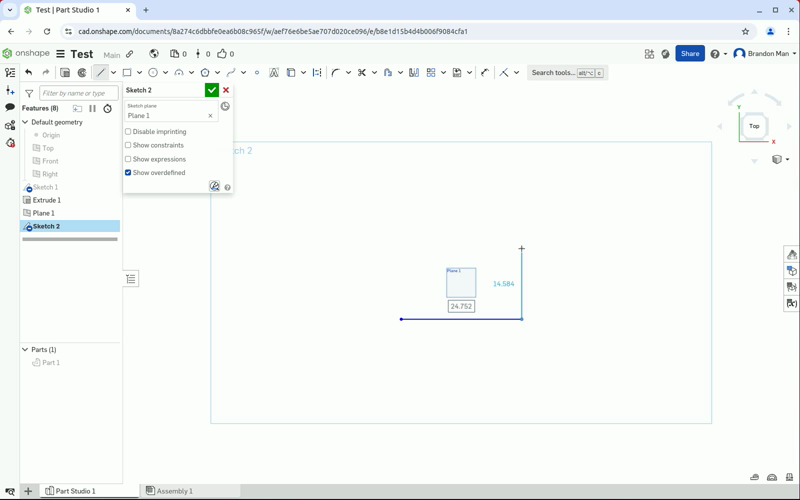
key_down(shift)
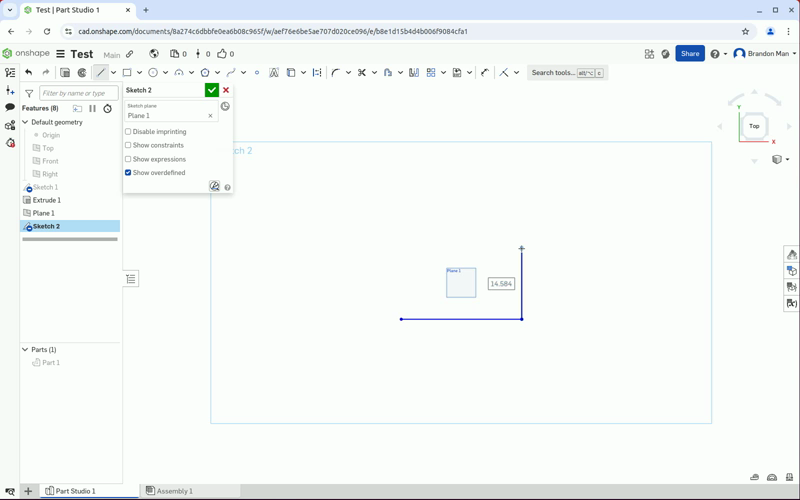
mouse_move(401, 248)
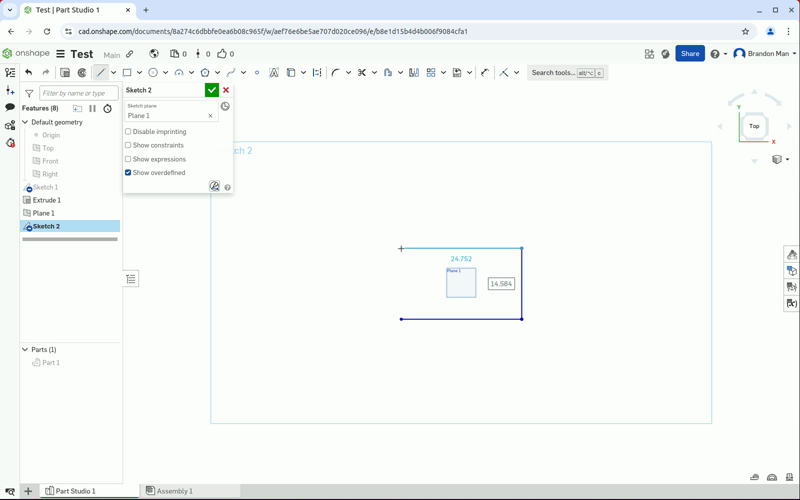
click(401, 248)
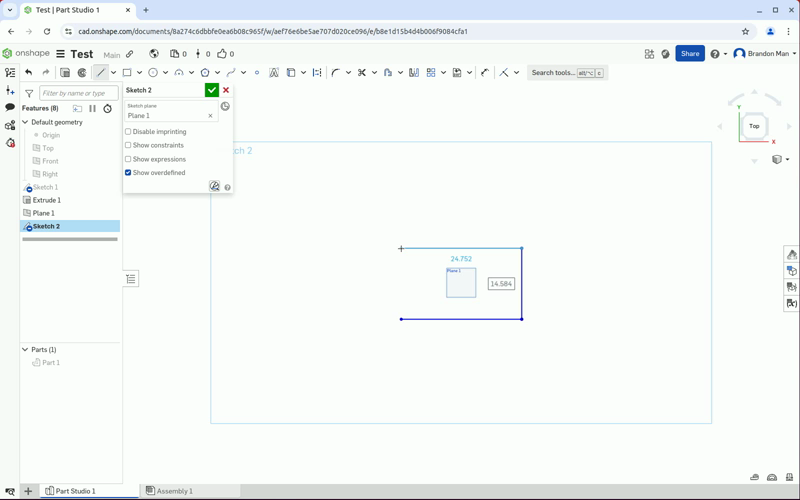
key_up(shift)
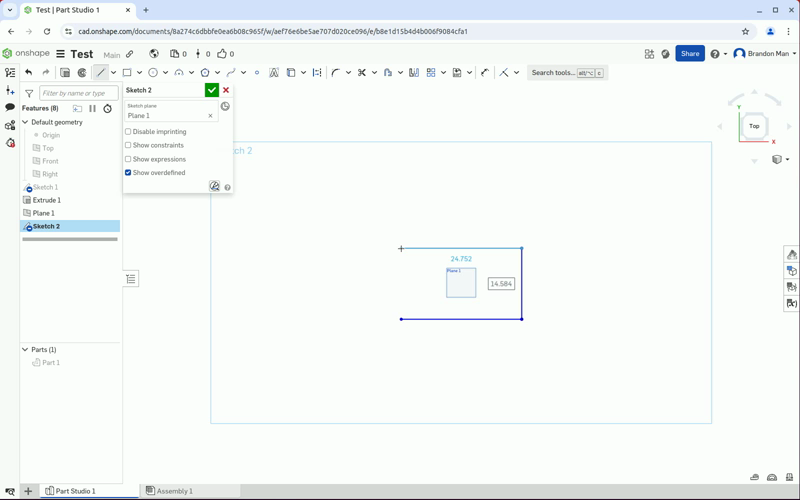
key_down(shift)
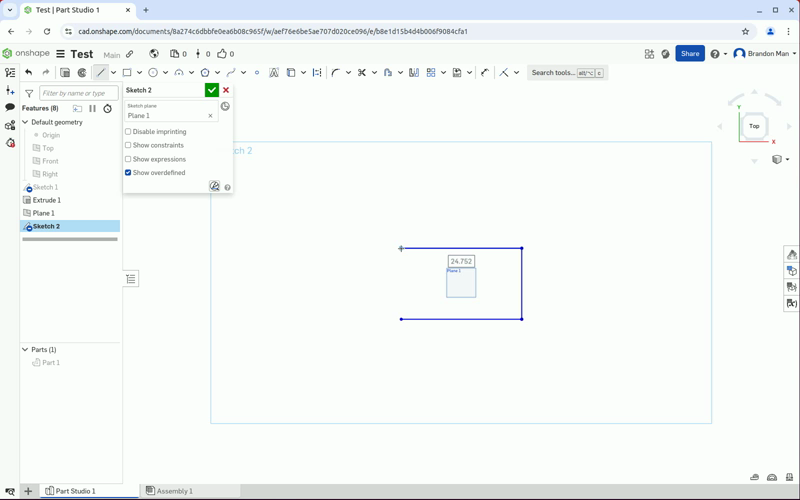
mouse_move(401, 319)
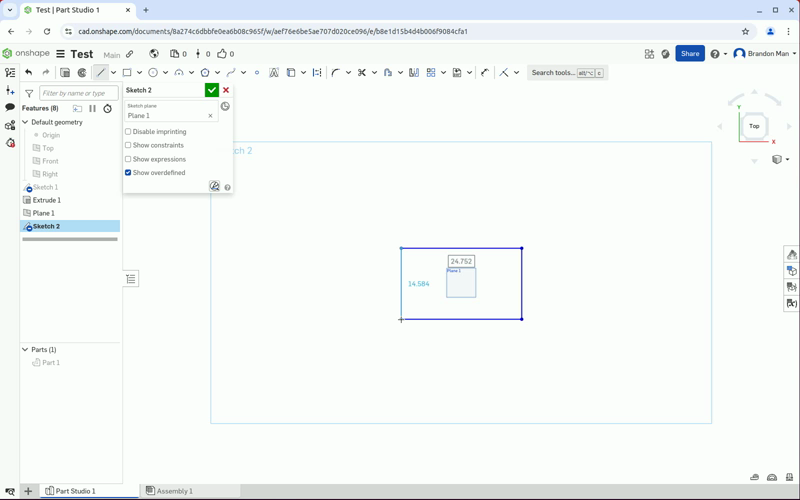
key_up(shift)
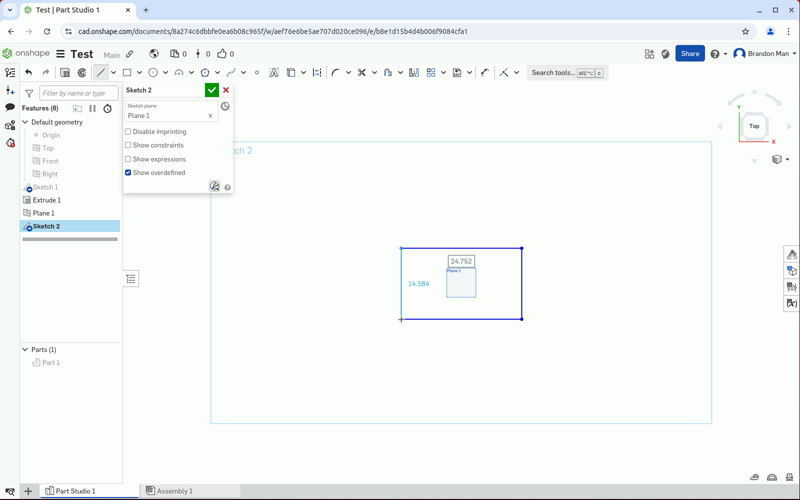
click(401, 319)
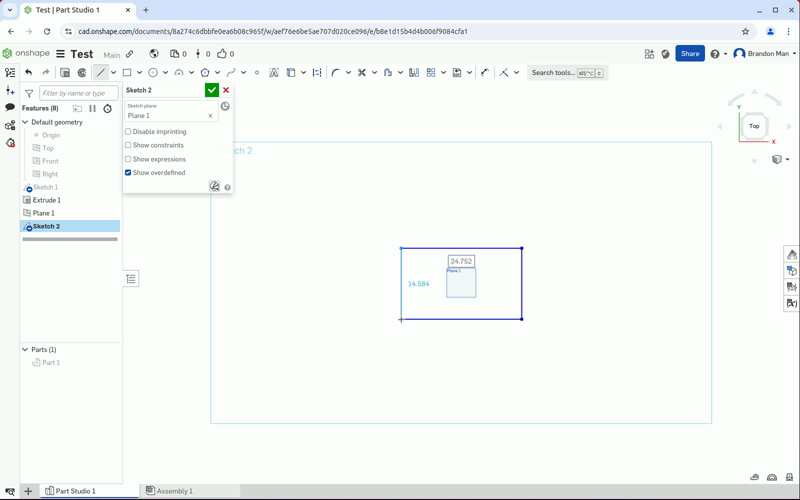
key(esc)
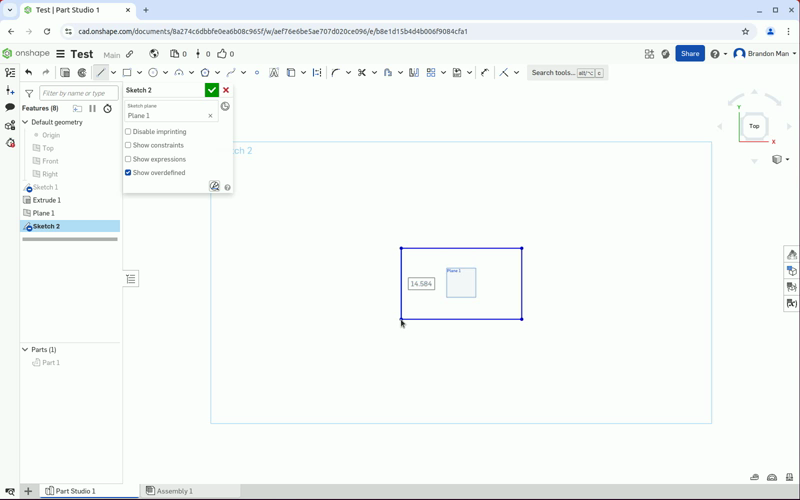
mouse_move(506, 287)
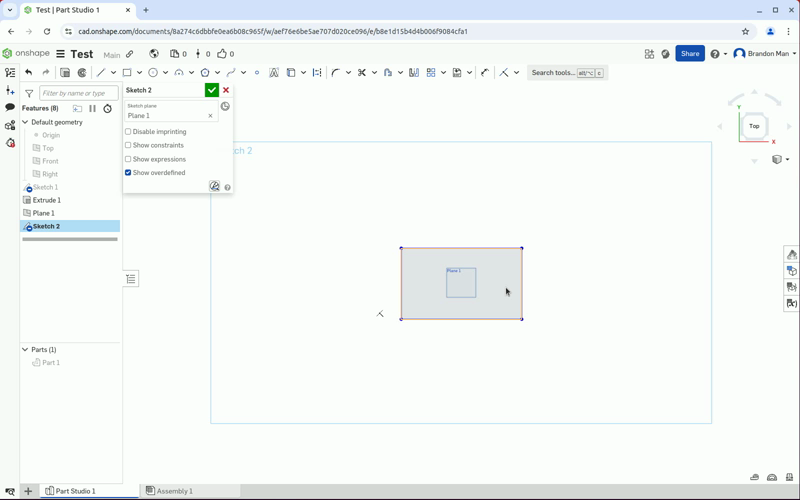
click(506, 287)
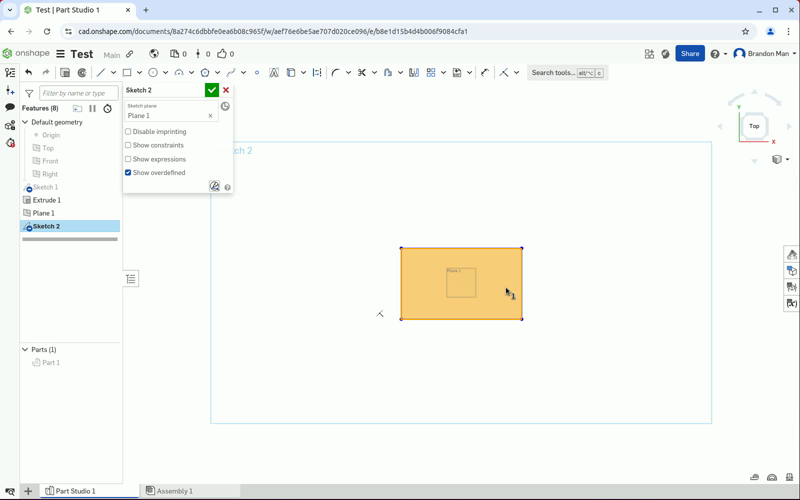
mouse_move(73, 352)
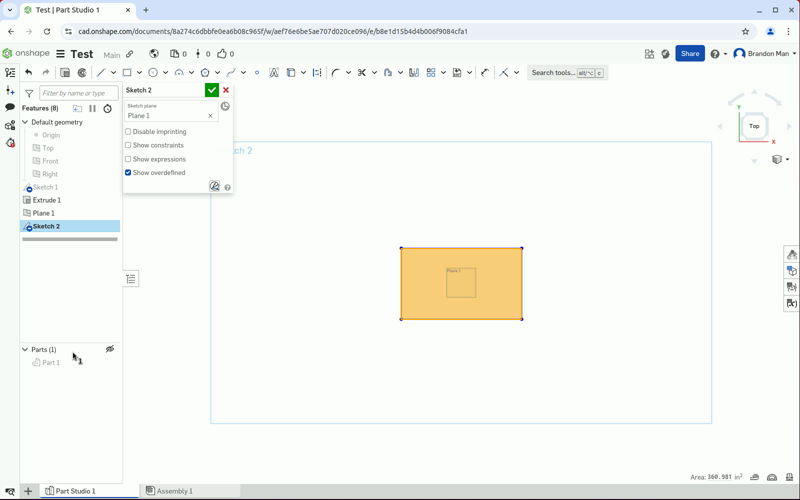
key(shift+y)
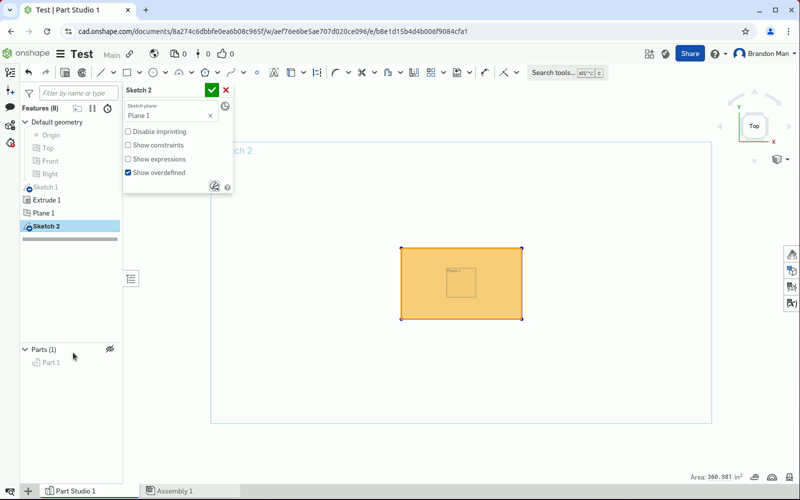
key(shift+e)
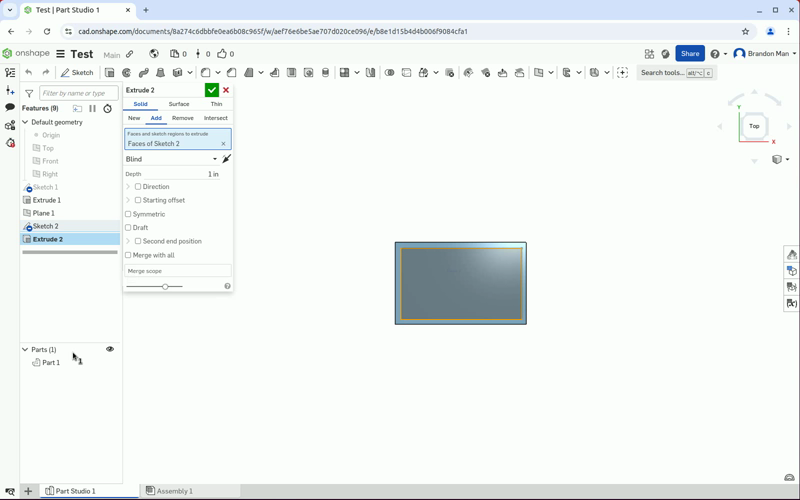
mouse_move(143, 106)
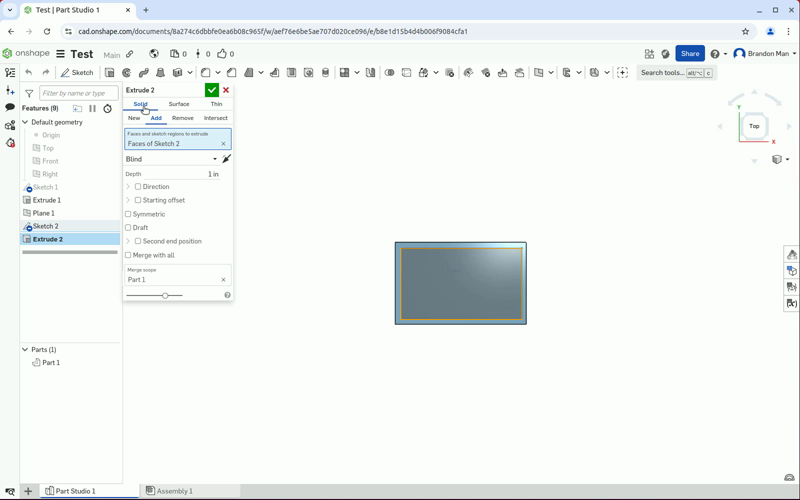
click(143, 106)
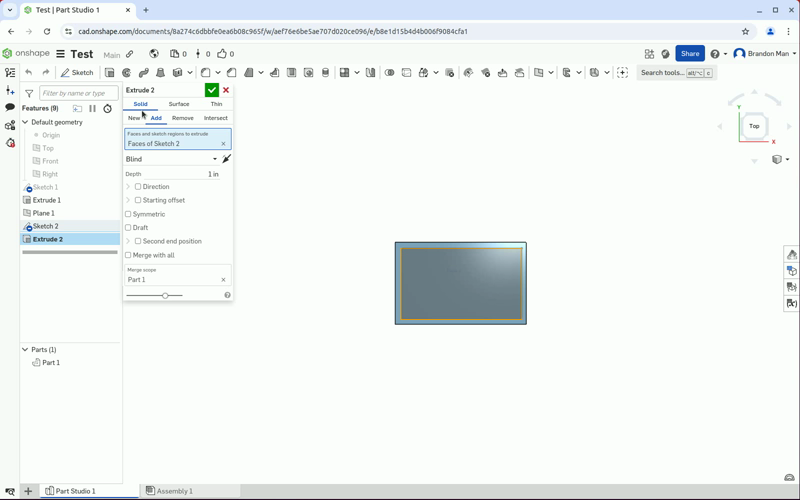
mouse_move(137, 120)
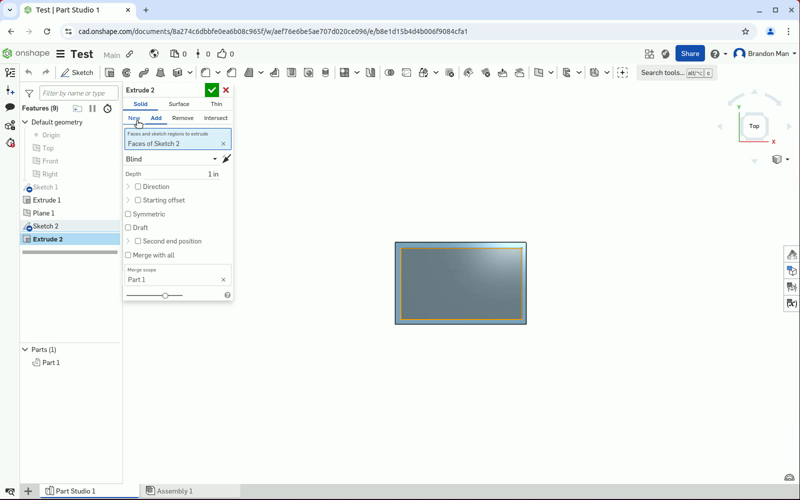
click(137, 120)
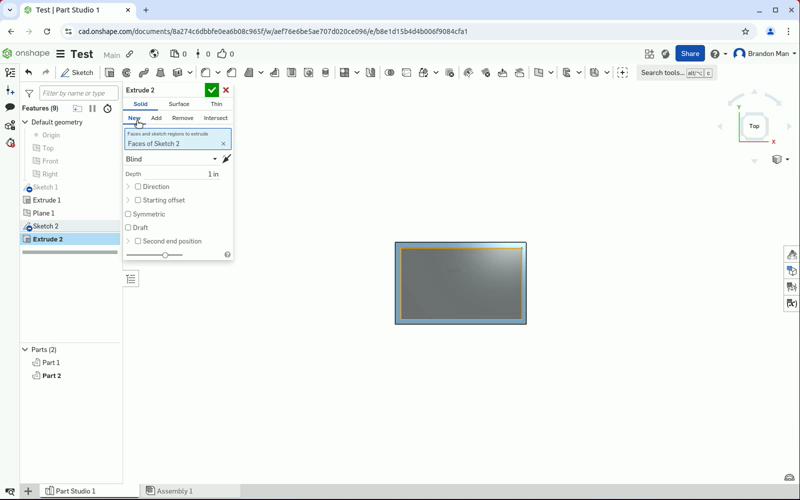
key(tab, 4)
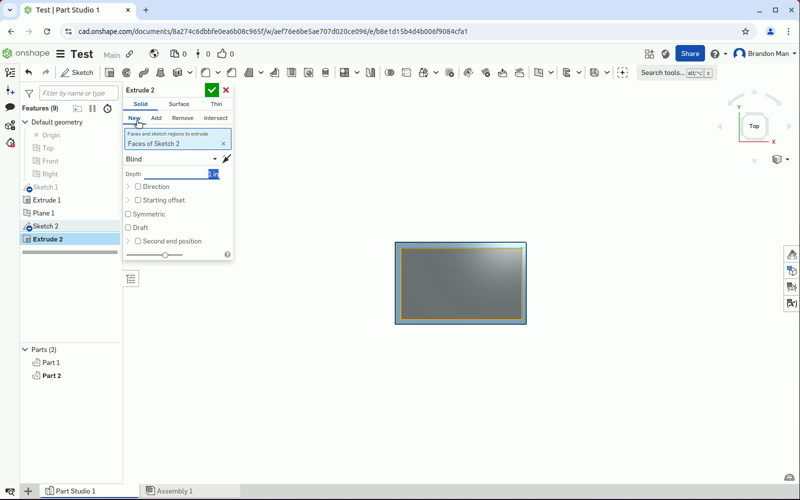
text(25.275)
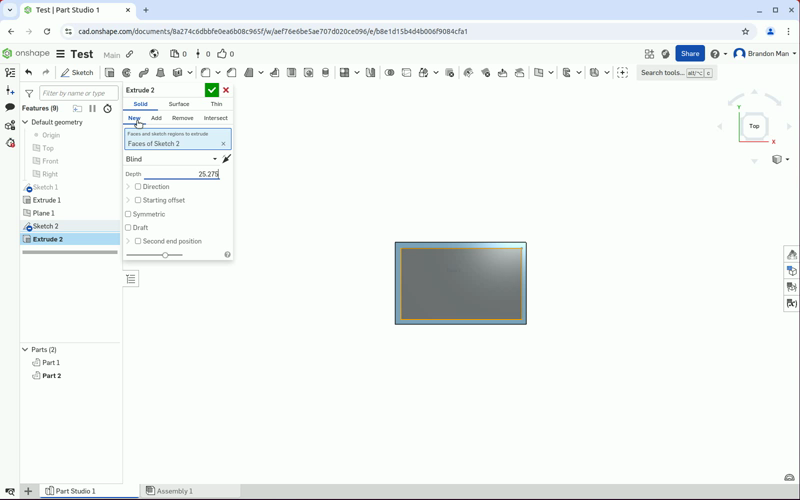
key(enter)
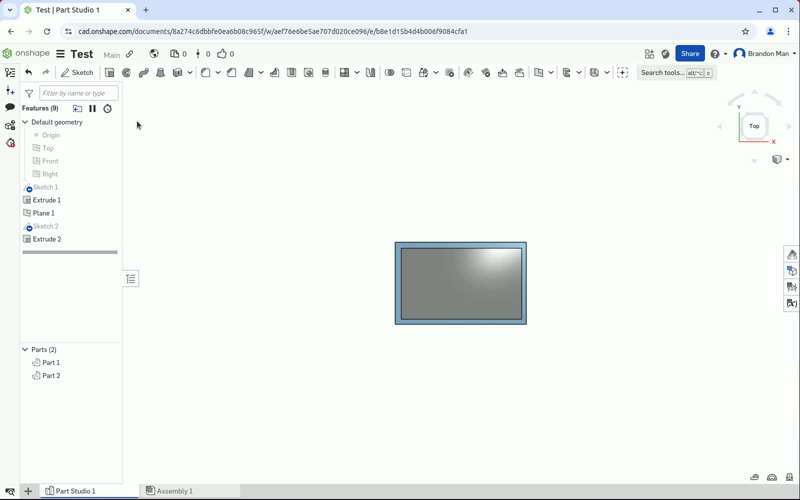
key(shift+h)
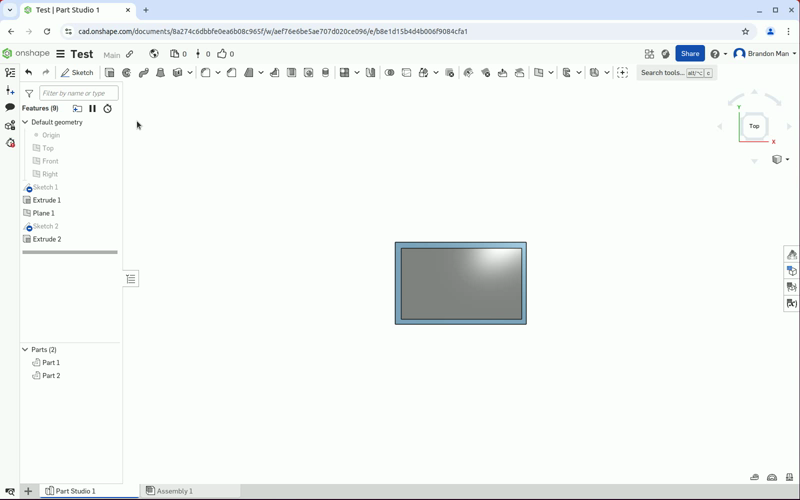
key(shift+h)
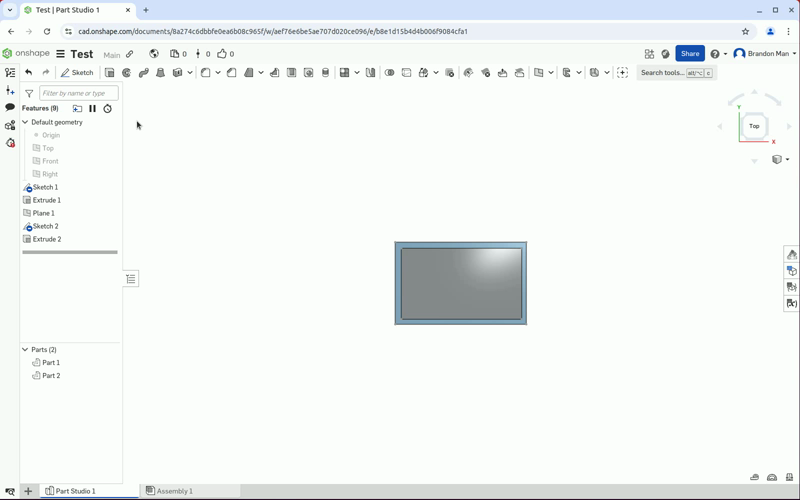
key(shift+7)
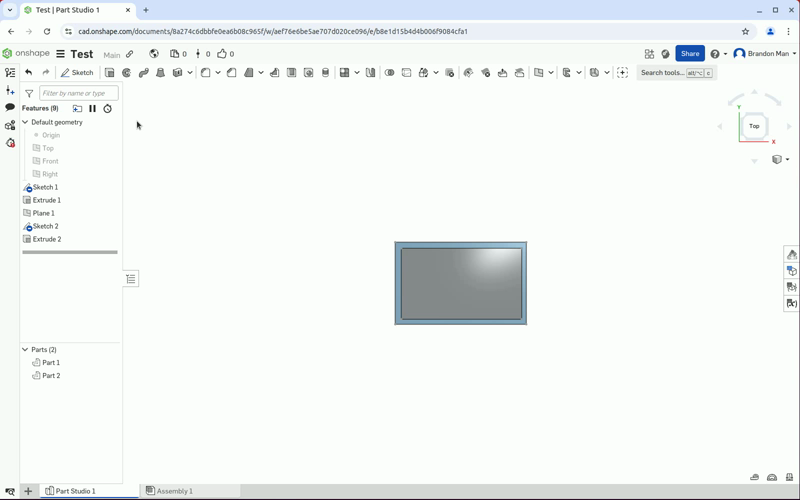
key(up, 3)
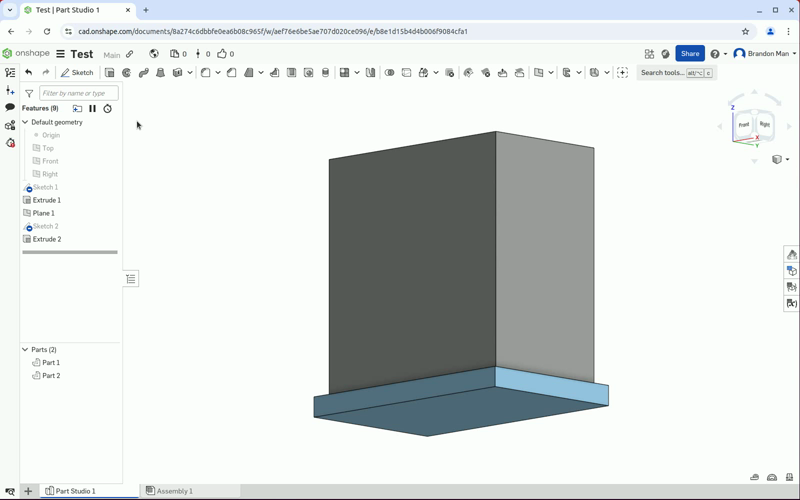
key(left, 3)
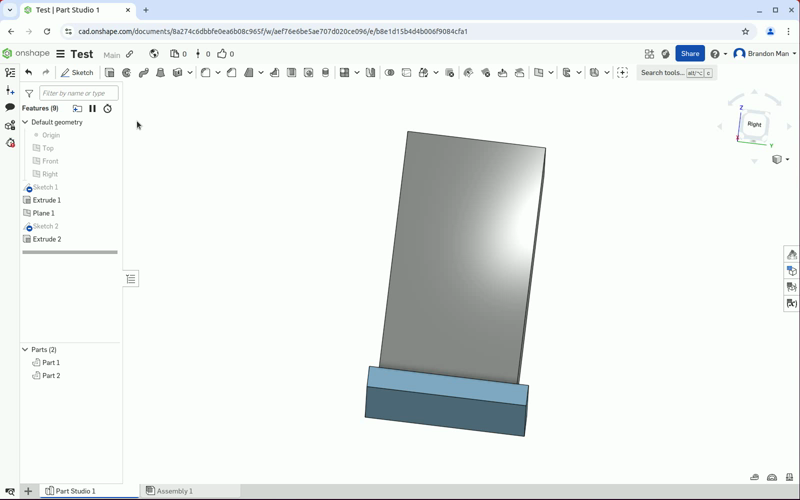
key(right, 3)
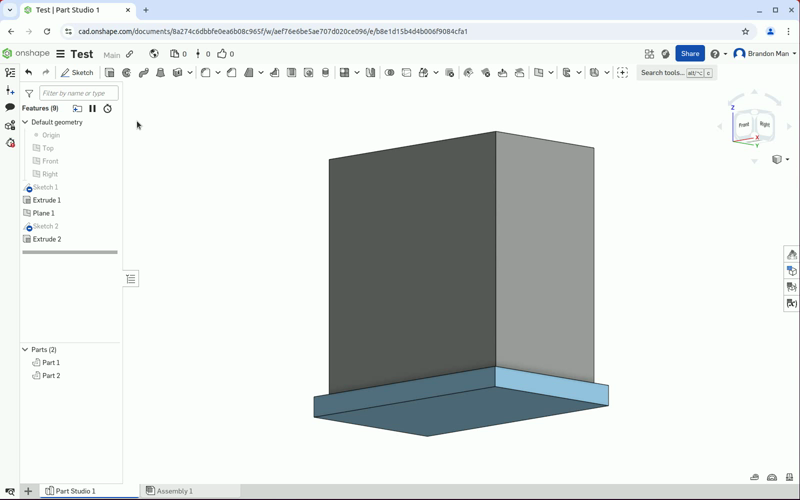
key(down, 3)
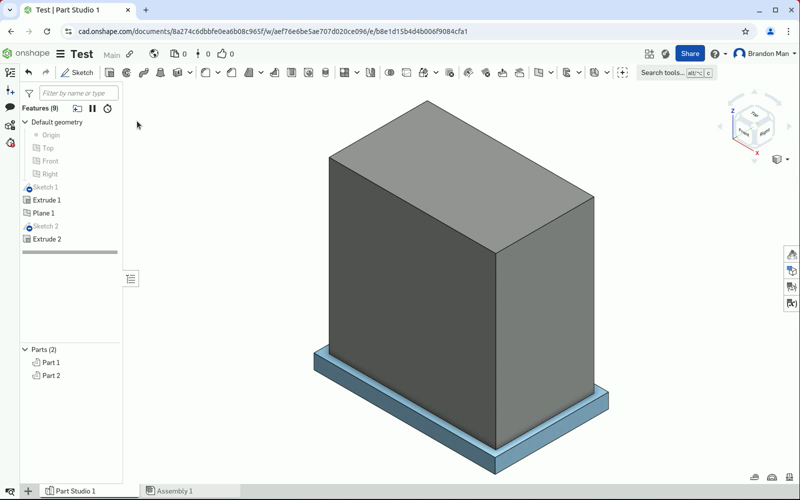
mouse_move(73, 189)
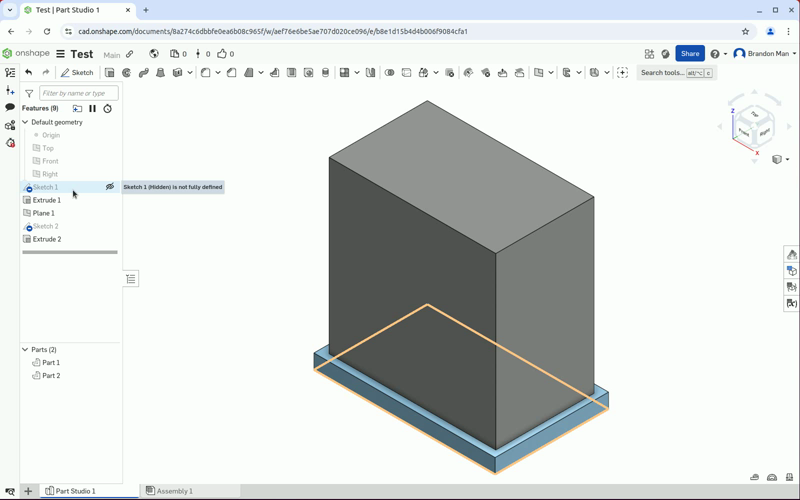
click(73, 189)